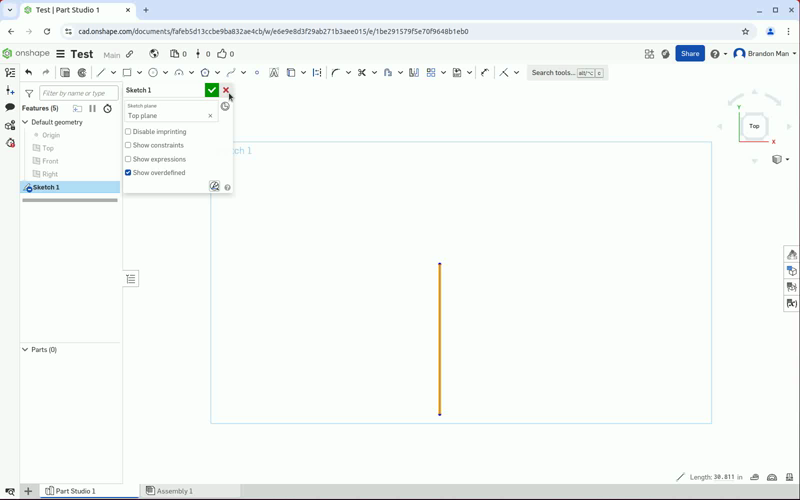
key(shift+h)
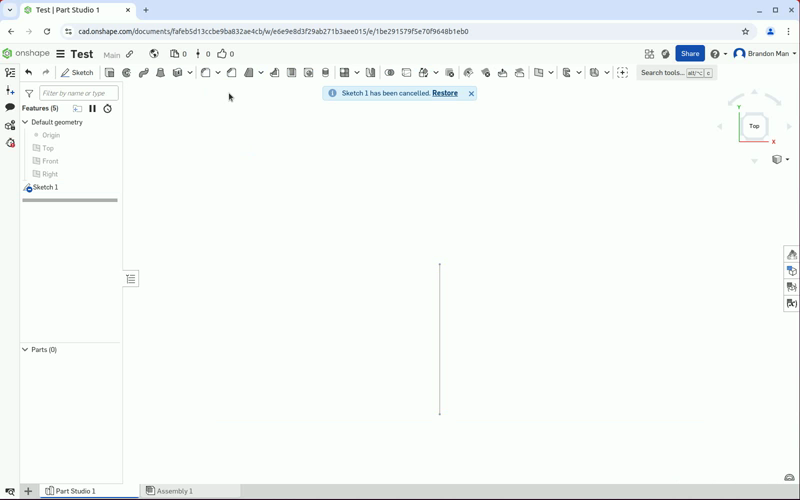
key(shift+s)
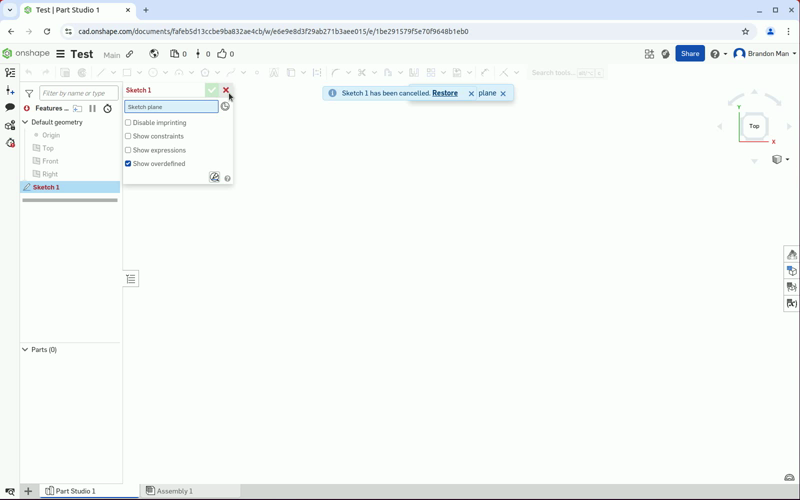
mouse_move(73, 150)
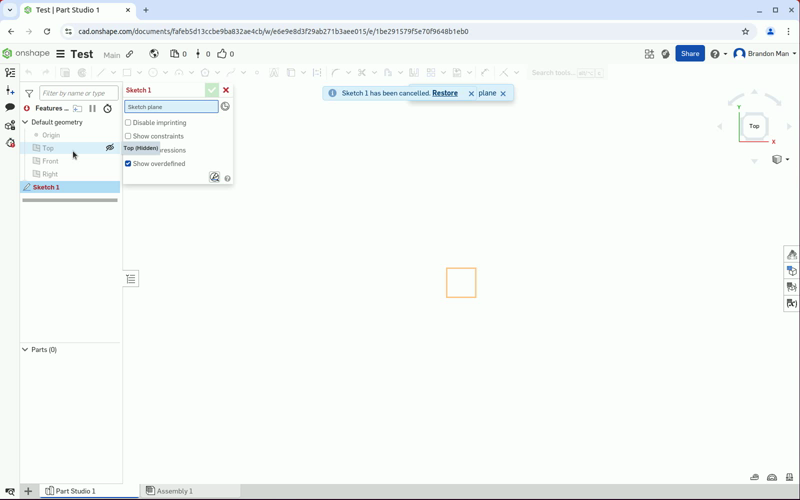
click(73, 150)
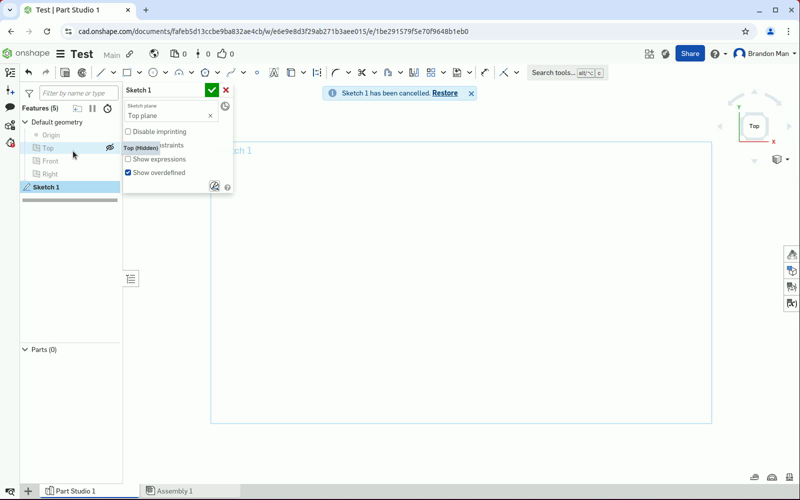
mouse_move(73, 352)
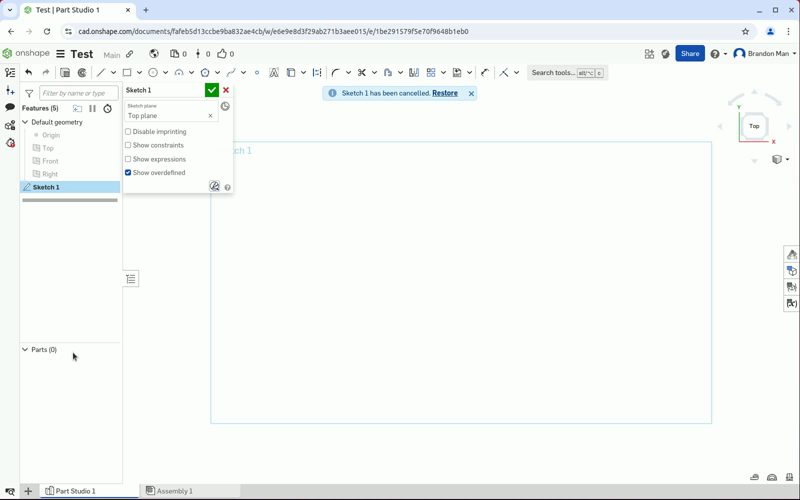
key(y)
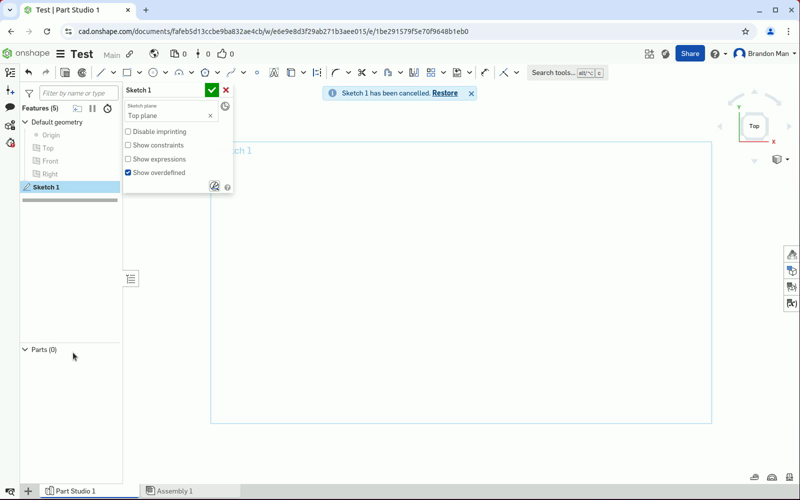
key(l)
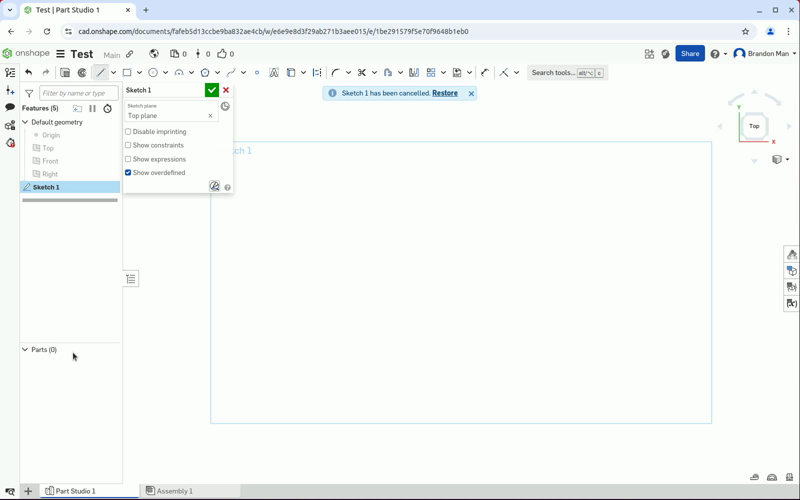
key_down(shift)
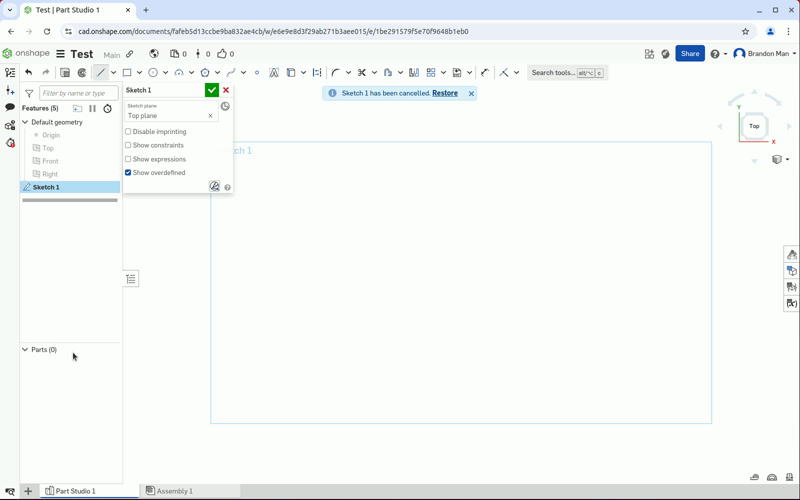
mouse_move(348, 268)
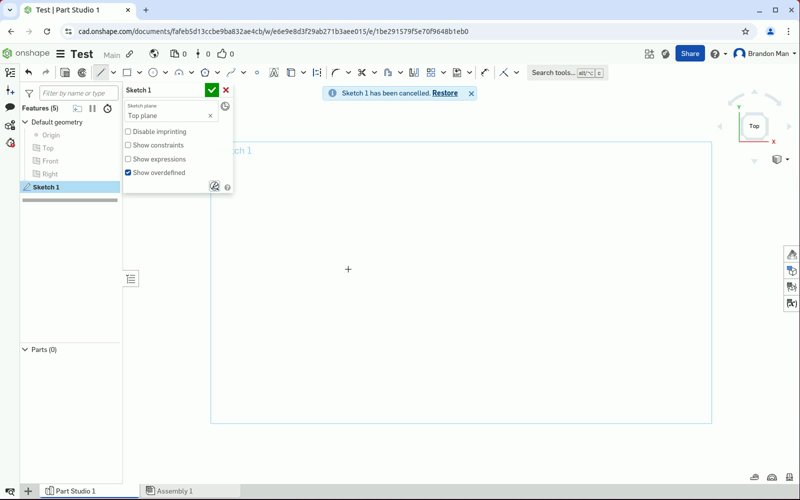
click(348, 268)
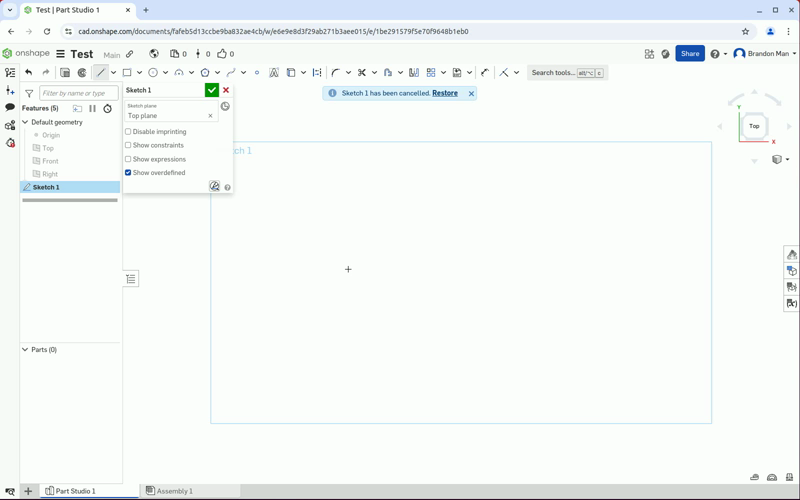
key_up(shift)
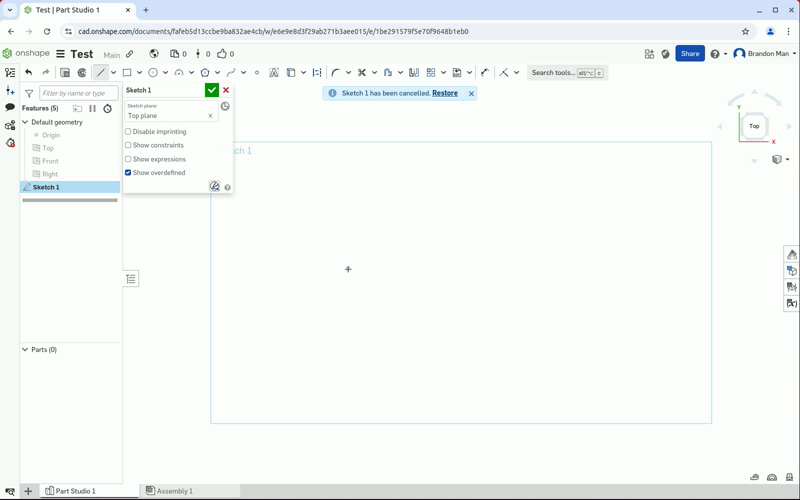
key_down(shift)
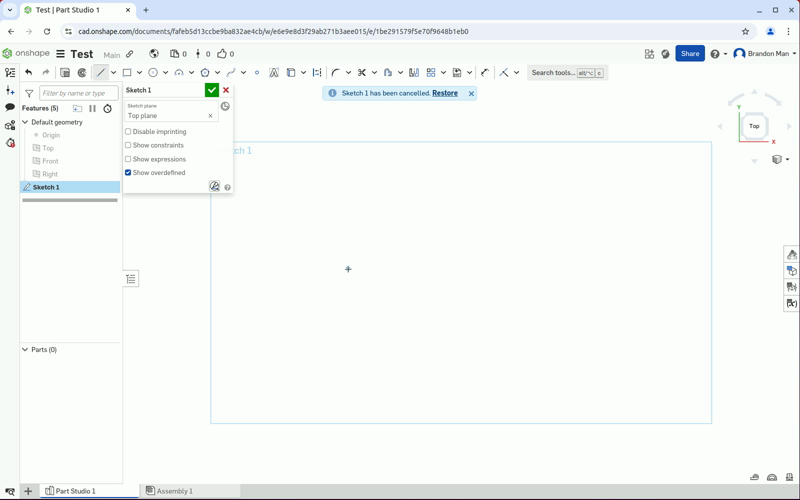
mouse_move(378, 268)
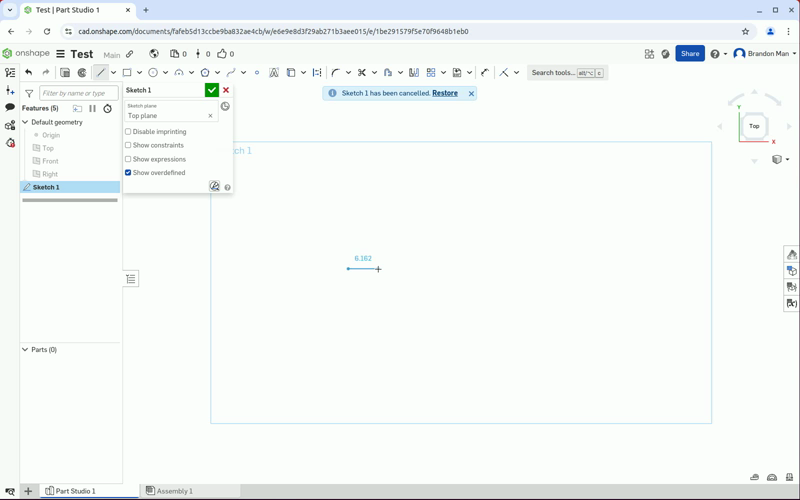
mouse_move(384, 268)
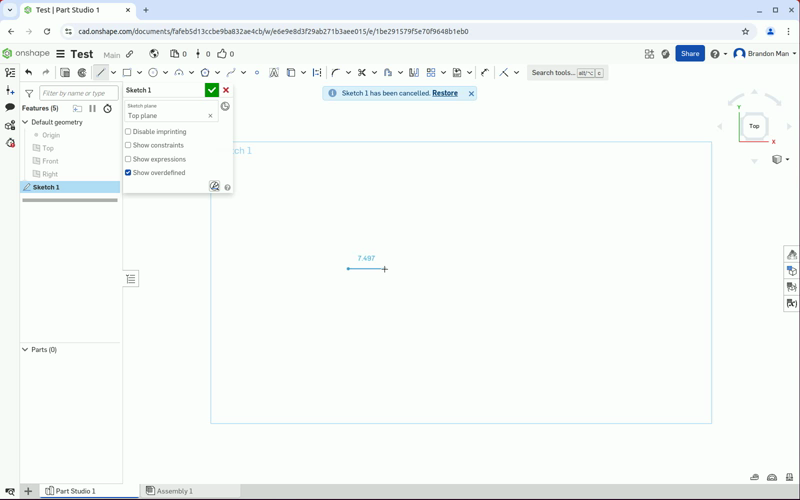
click(384, 268)
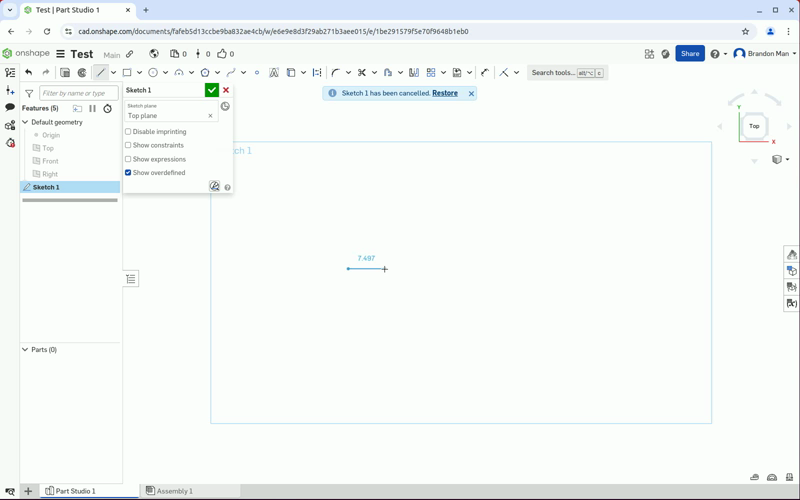
key_up(shift)
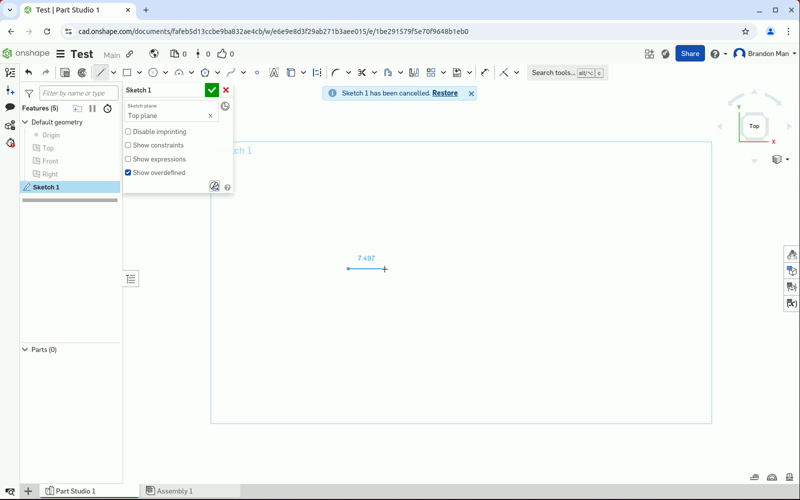
key_down(shift)
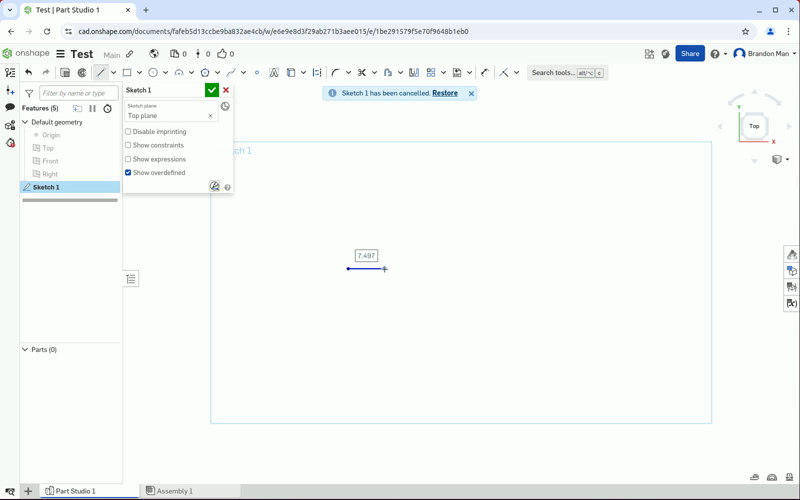
mouse_move(414, 268)
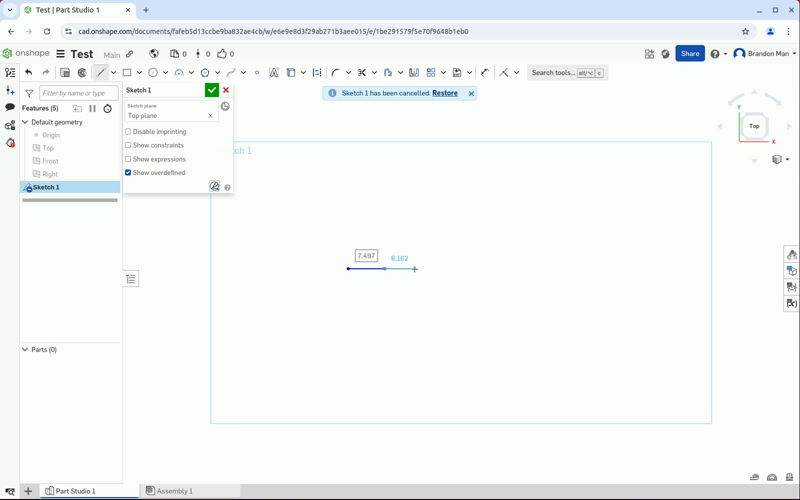
mouse_move(384, 261)
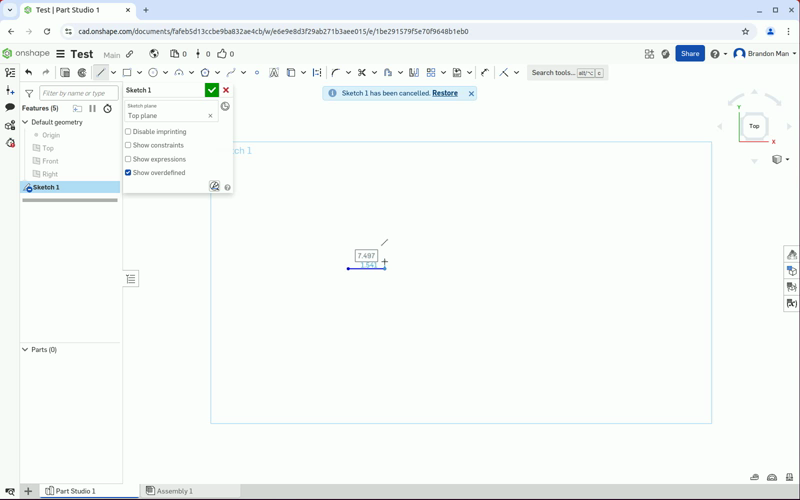
click(384, 261)
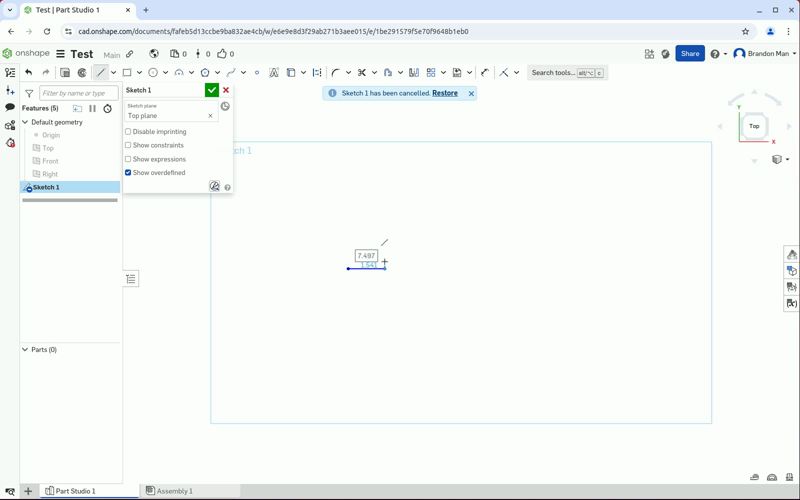
key_up(shift)
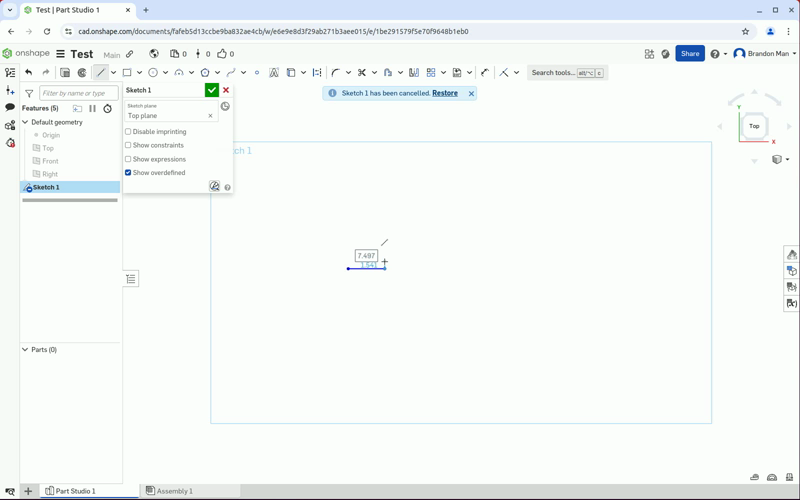
key_down(shift)
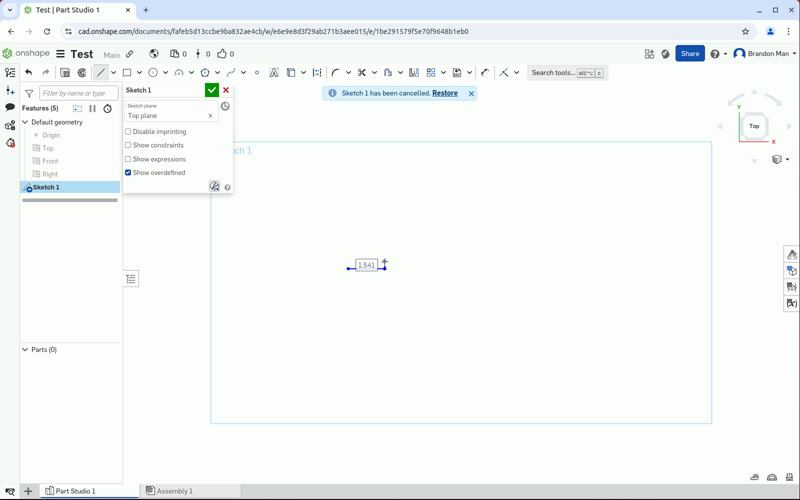
mouse_move(414, 261)
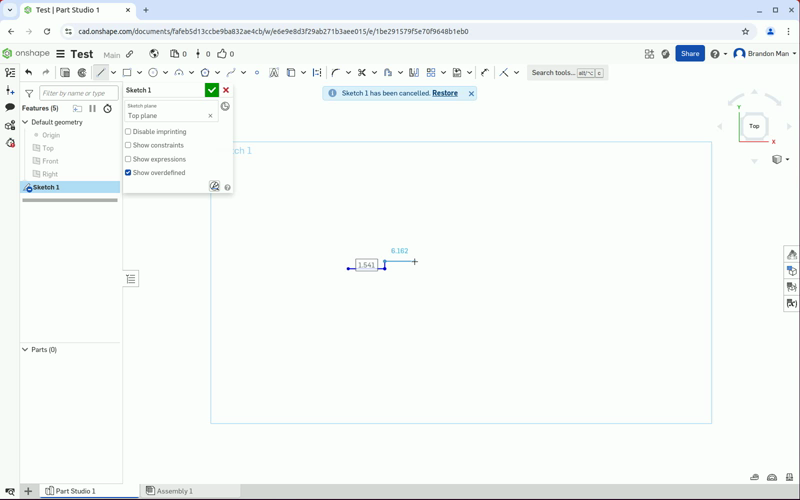
mouse_move(356, 261)
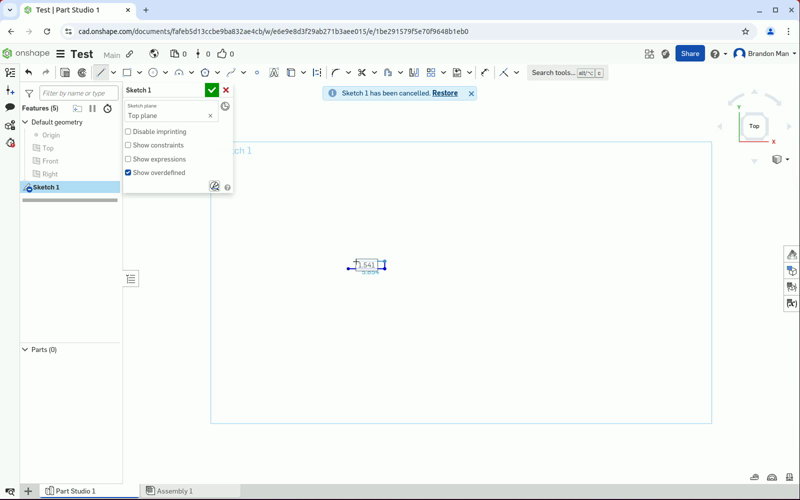
click(356, 261)
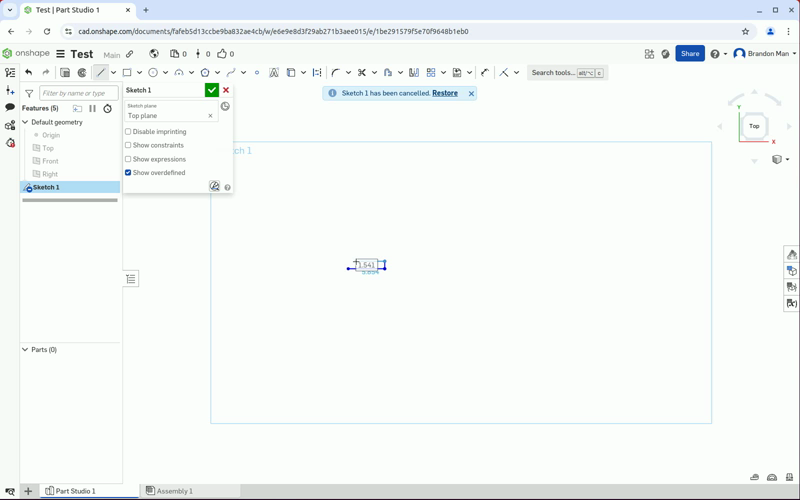
key_up(shift)
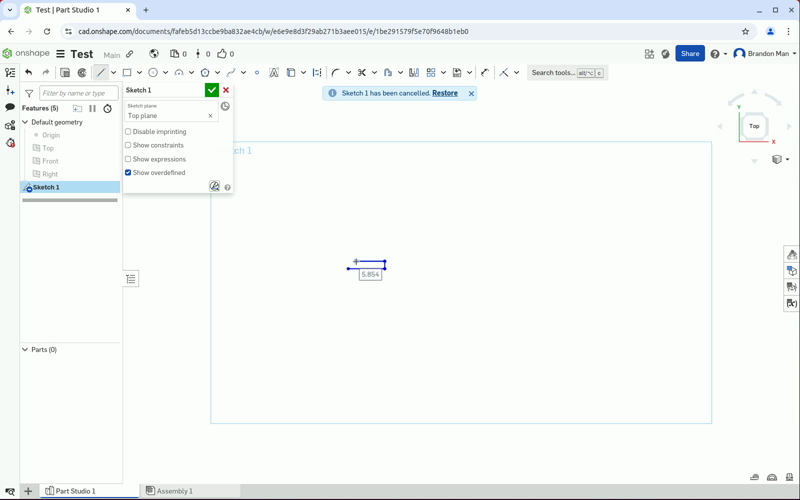
key_down(shift)
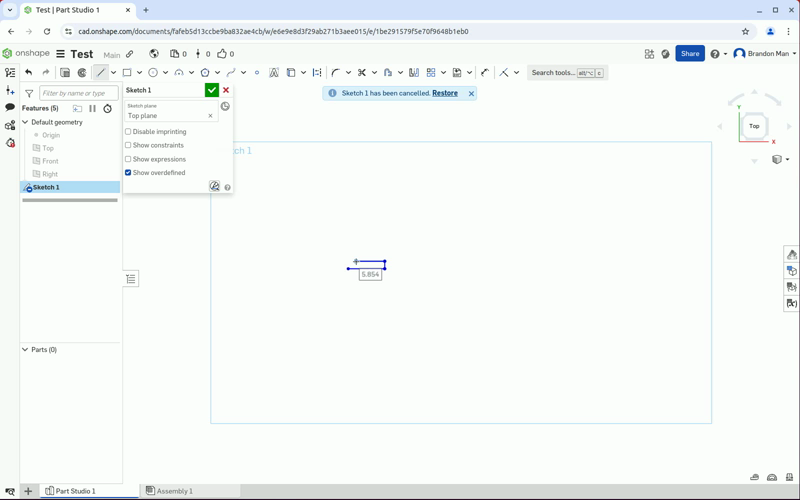
mouse_move(386, 261)
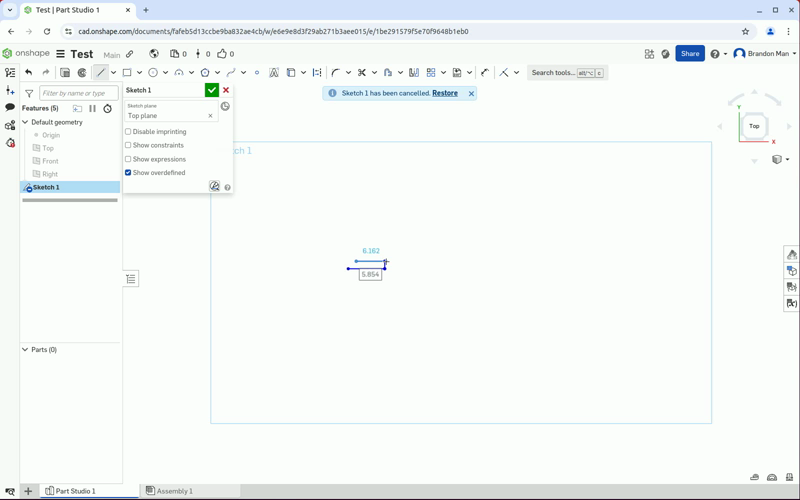
mouse_move(356, 219)
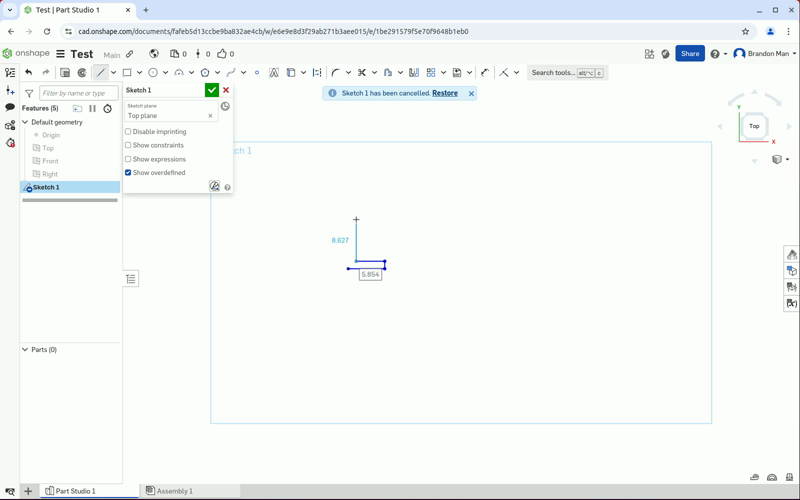
click(356, 219)
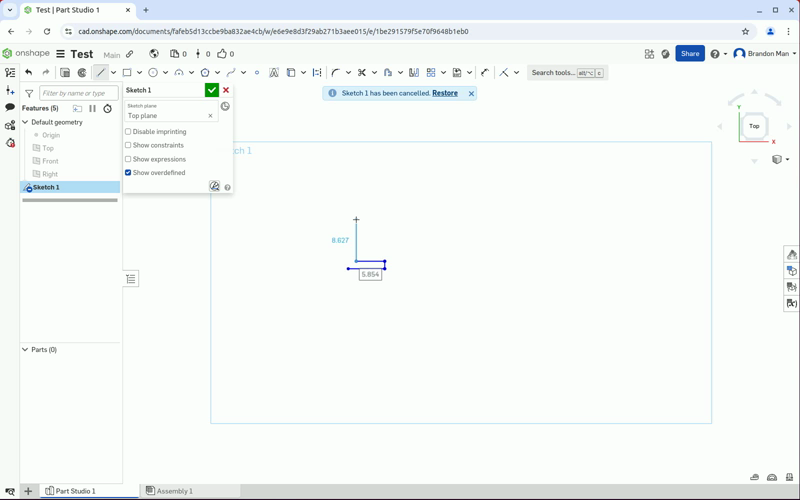
key_up(shift)
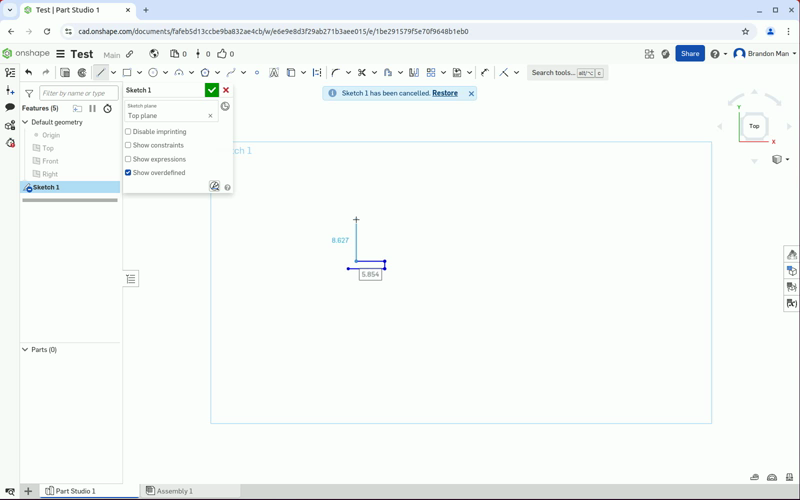
key_down(shift)
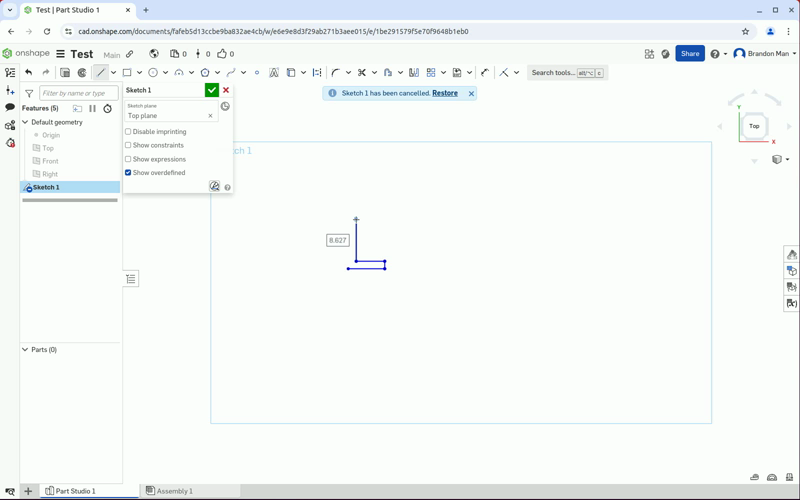
mouse_move(386, 219)
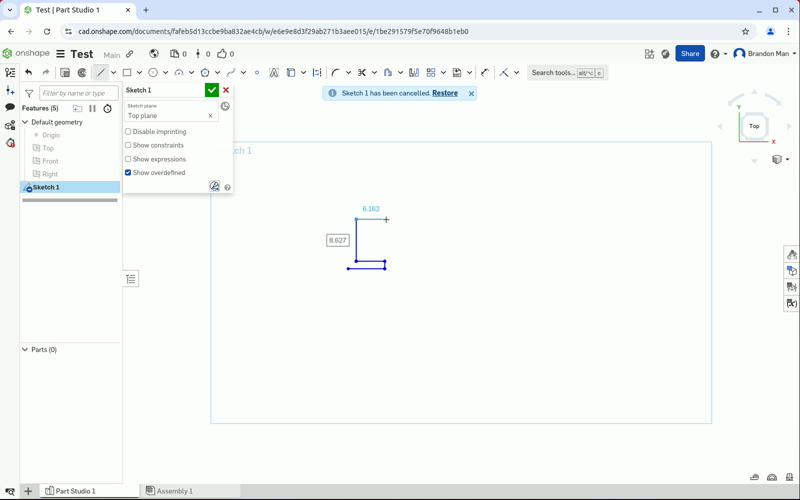
mouse_move(348, 219)
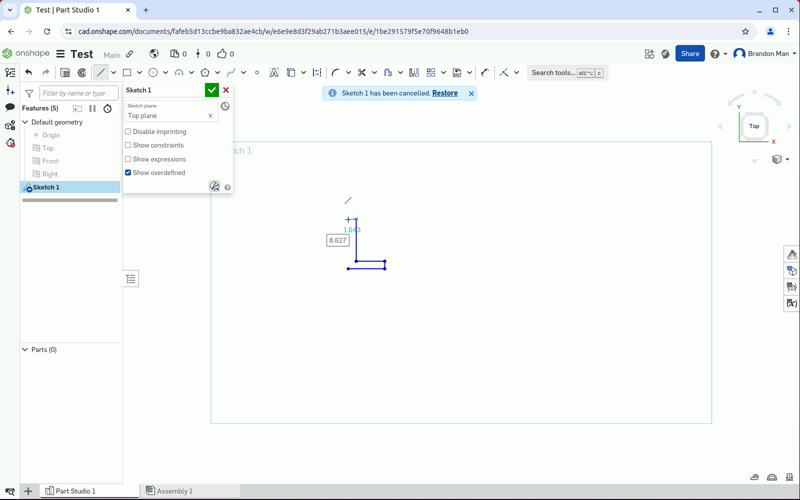
click(348, 219)
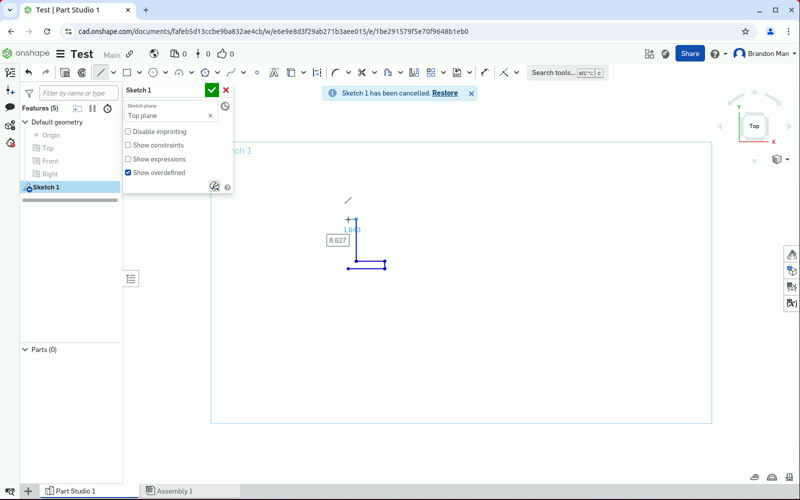
key_up(shift)
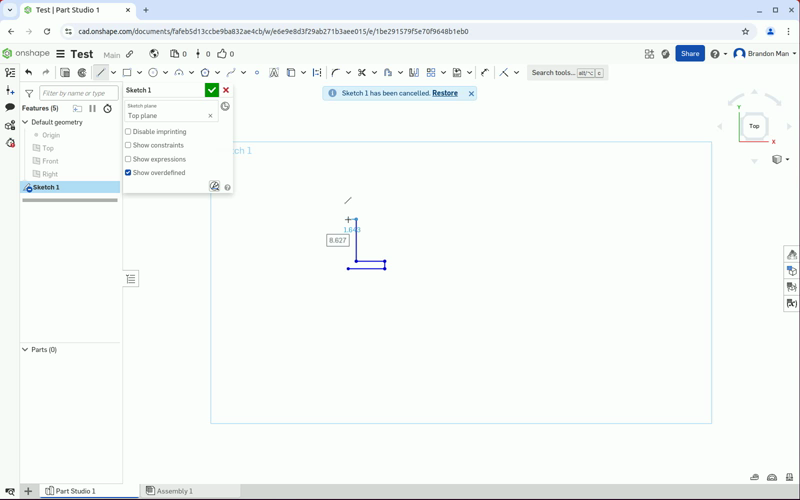
mouse_move(378, 219)
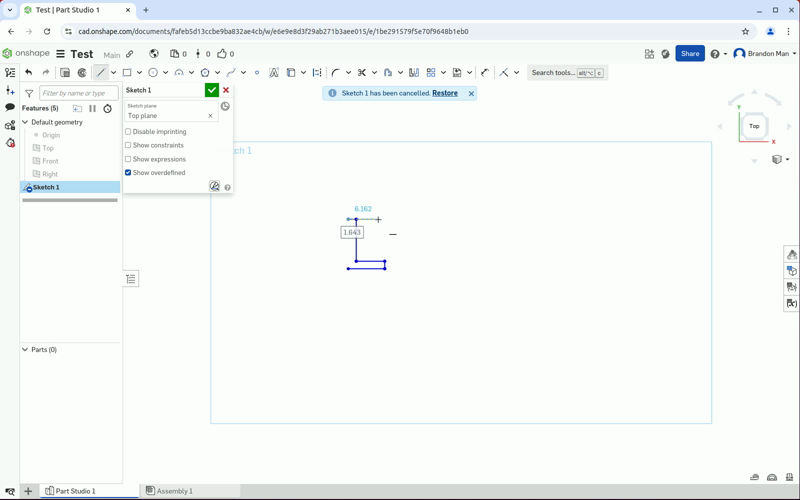
key_down(shift)
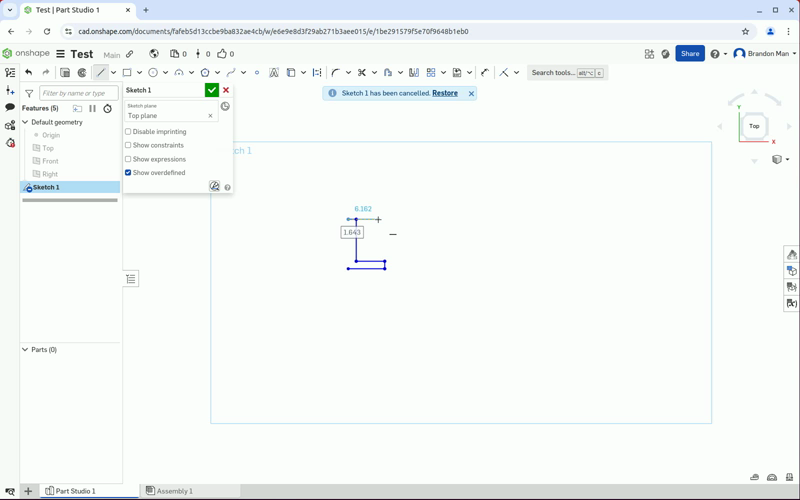
mouse_move(348, 268)
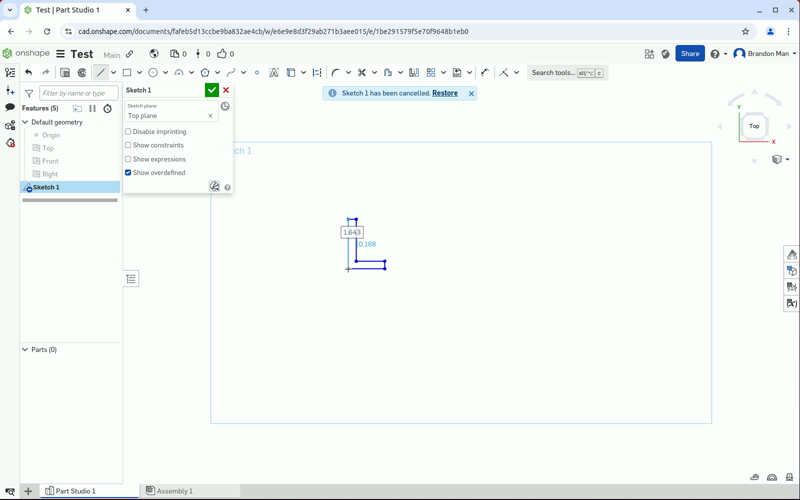
key_up(shift)
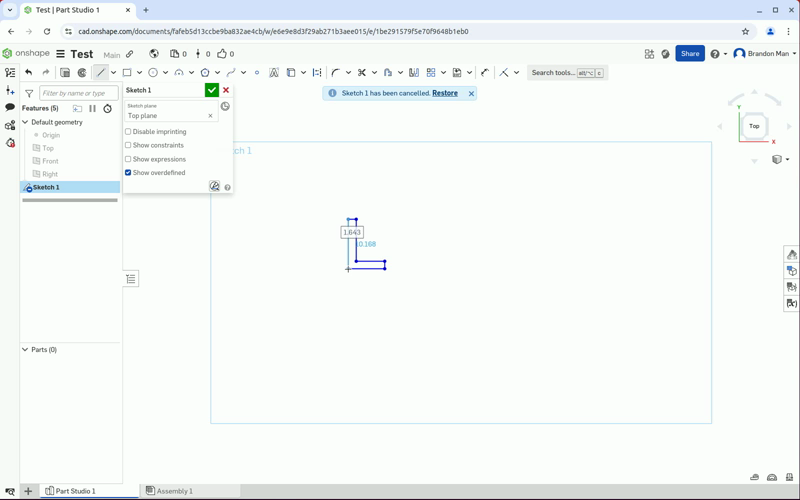
click(348, 268)
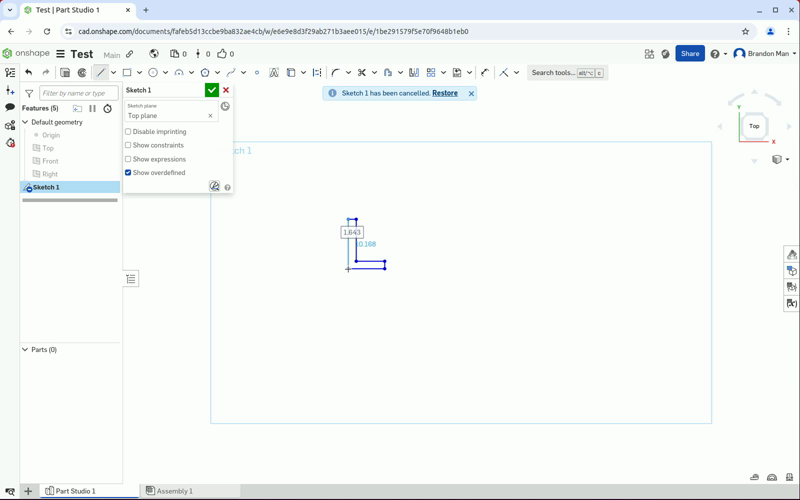
key(esc)
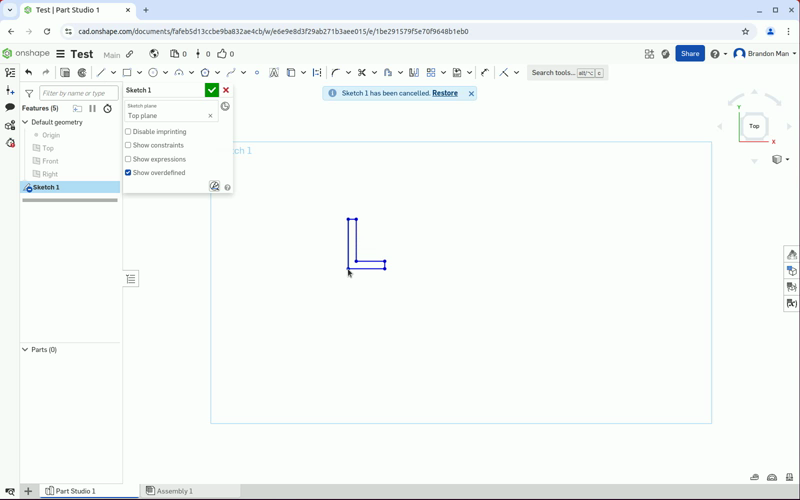
mouse_move(374, 263)
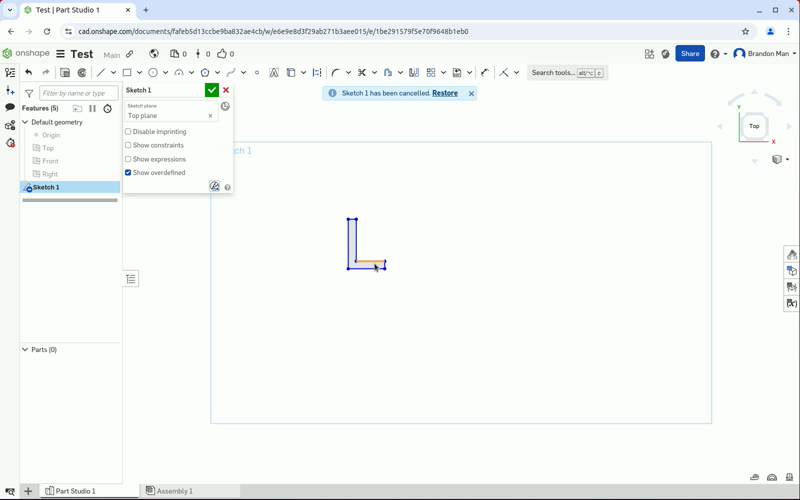
scroll(6)
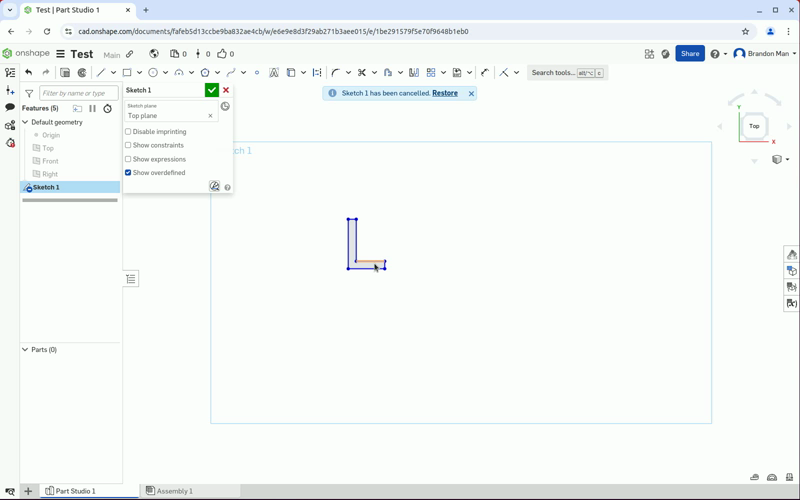
scroll(6)
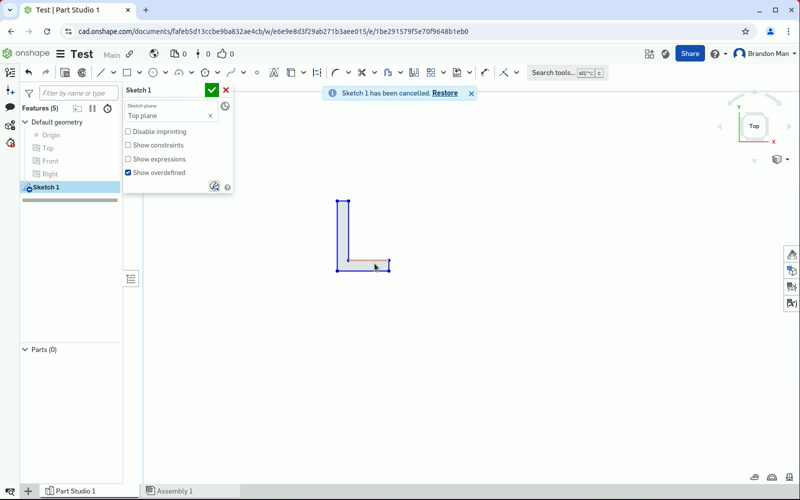
scroll(6)
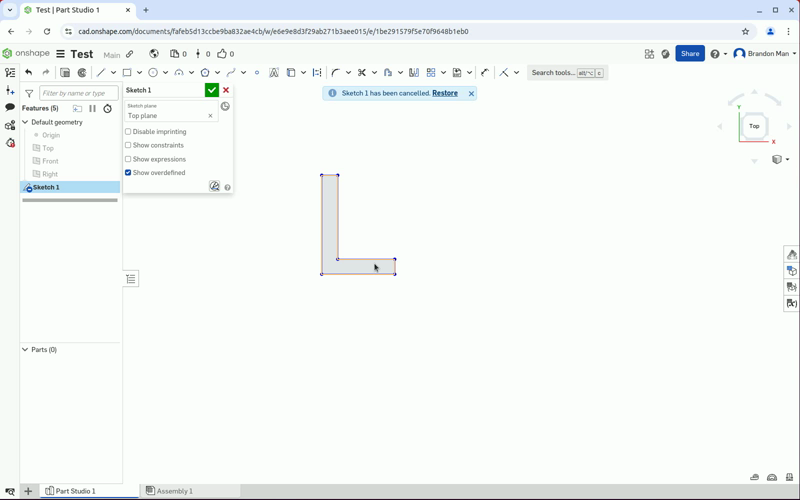
scroll(6)
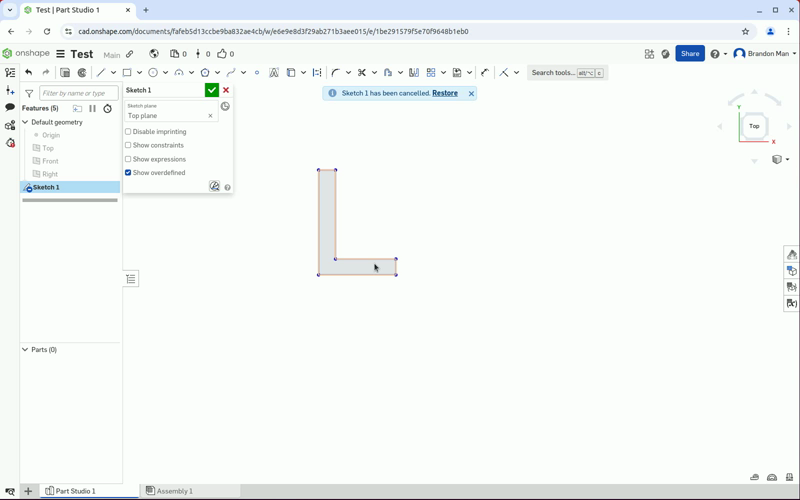
scroll(6)
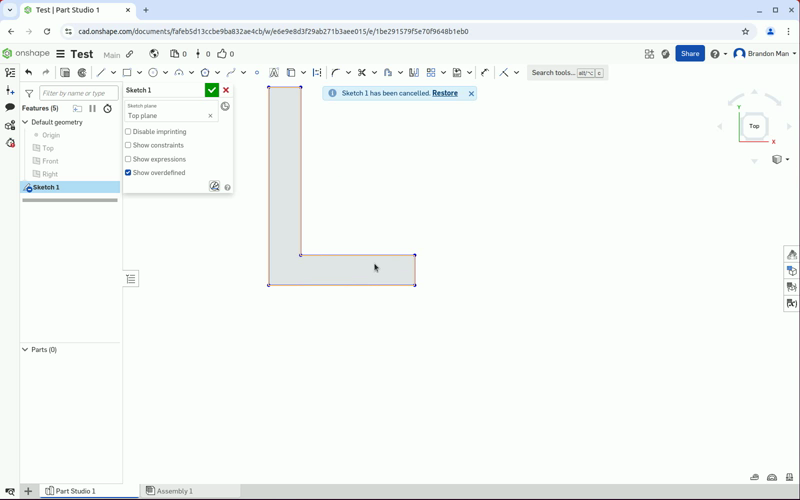
scroll(6)
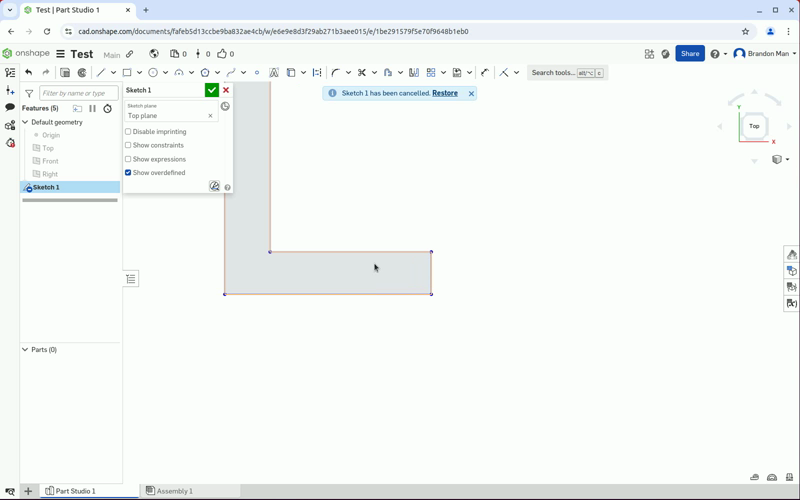
scroll(6)
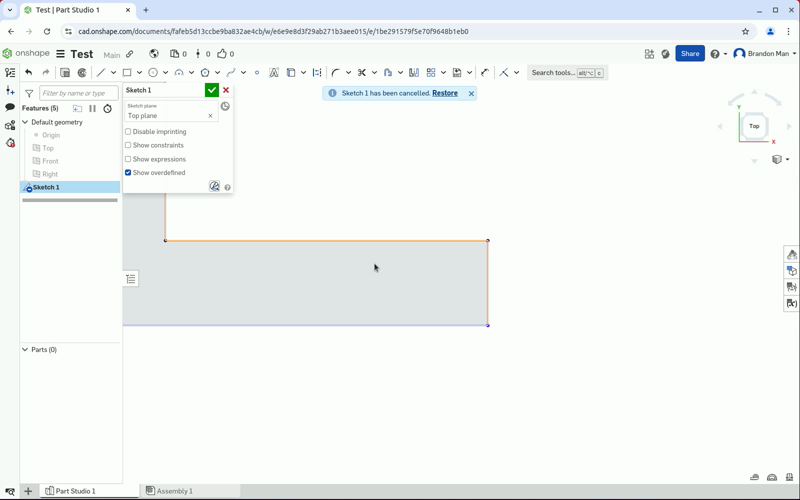
click(374, 263)
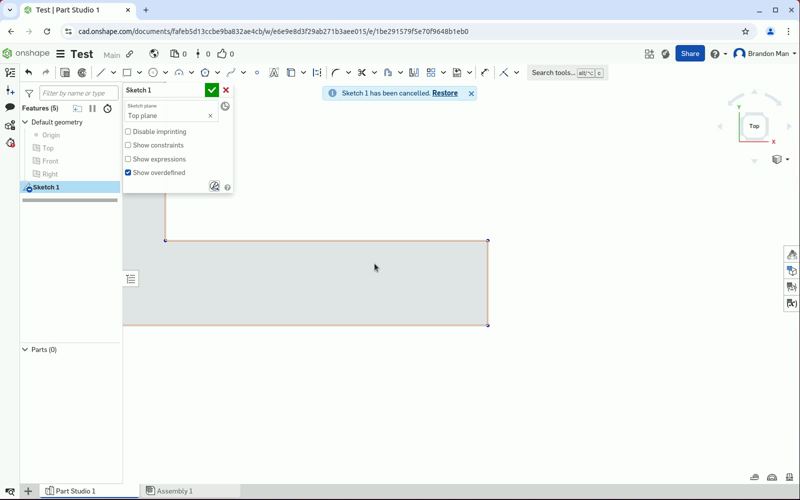
scroll(-6)
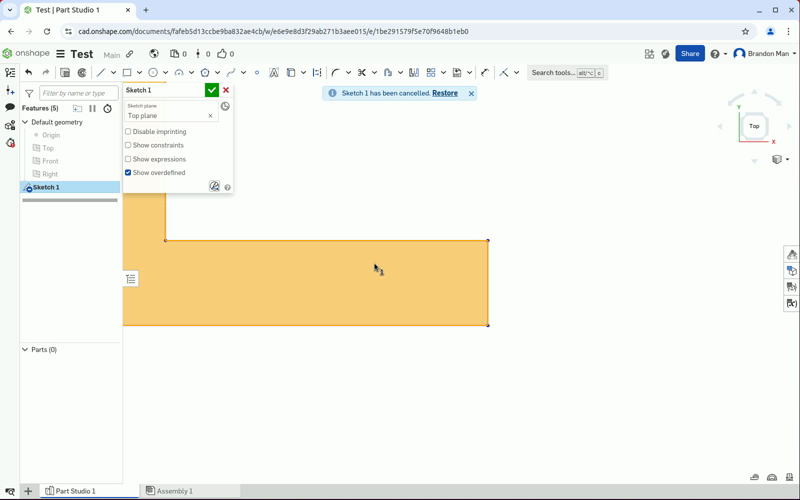
scroll(-6)
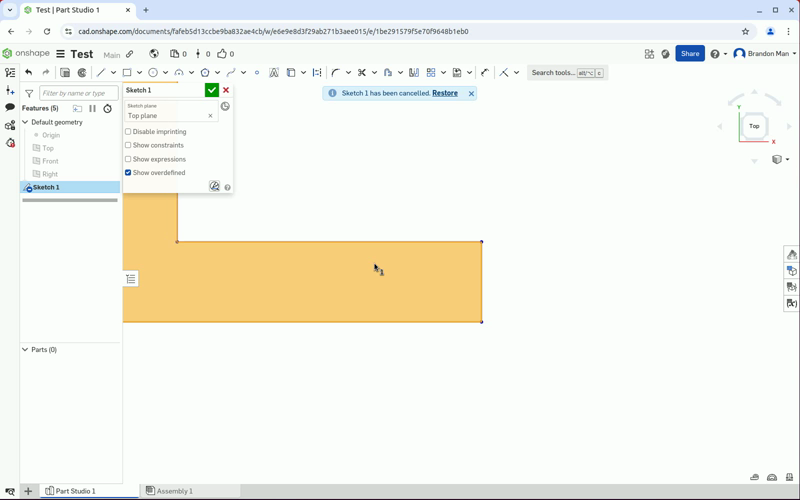
scroll(-6)
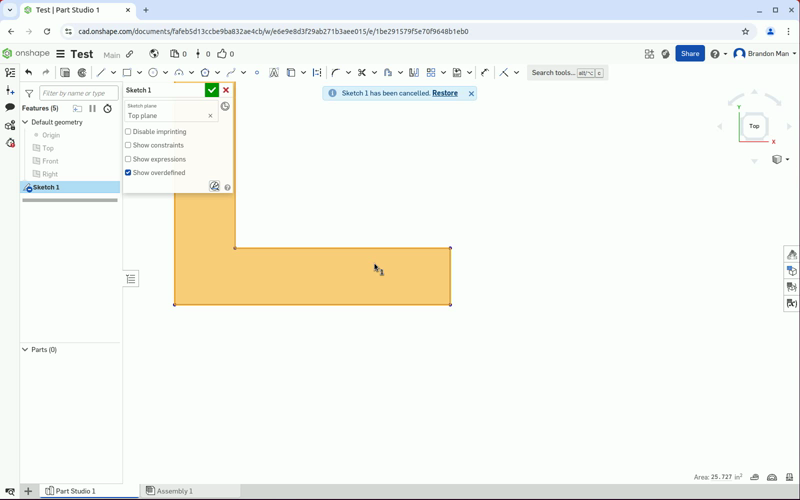
scroll(-6)
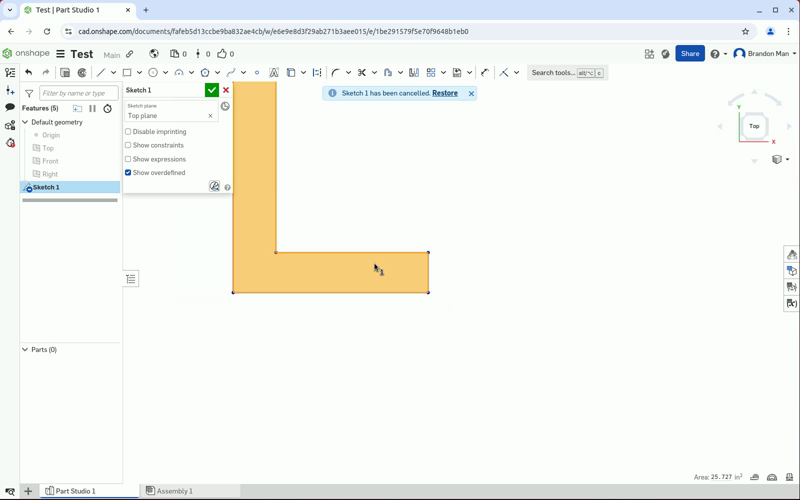
scroll(-6)
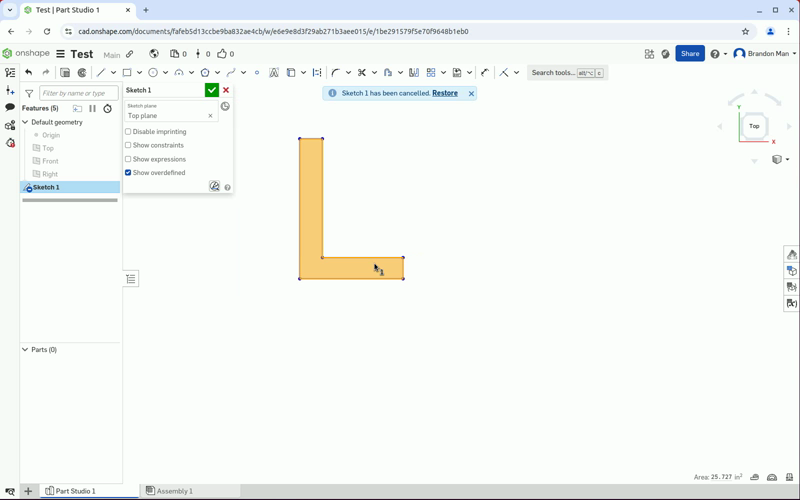
scroll(-6)
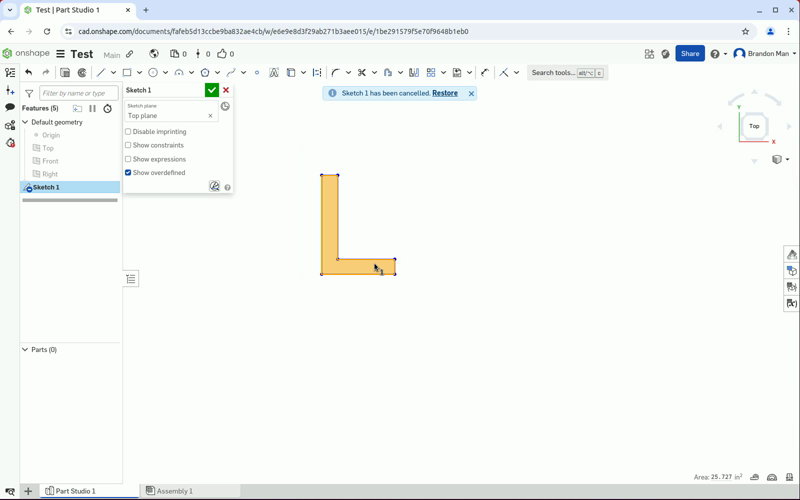
scroll(-6)
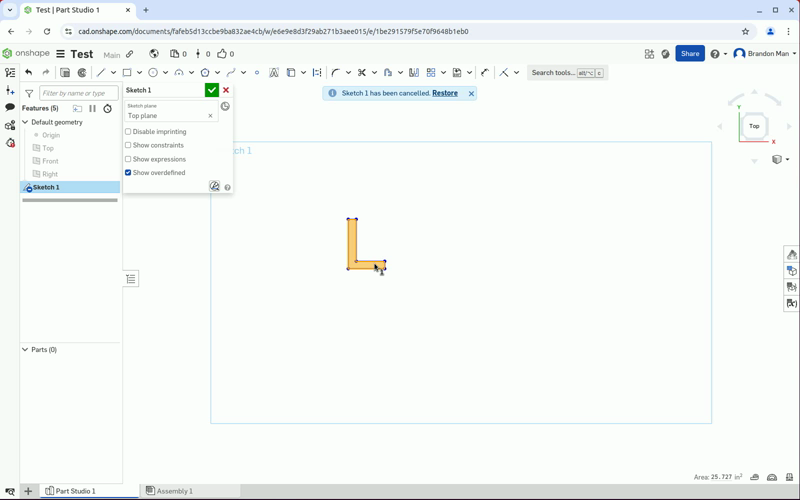
mouse_move(73, 352)
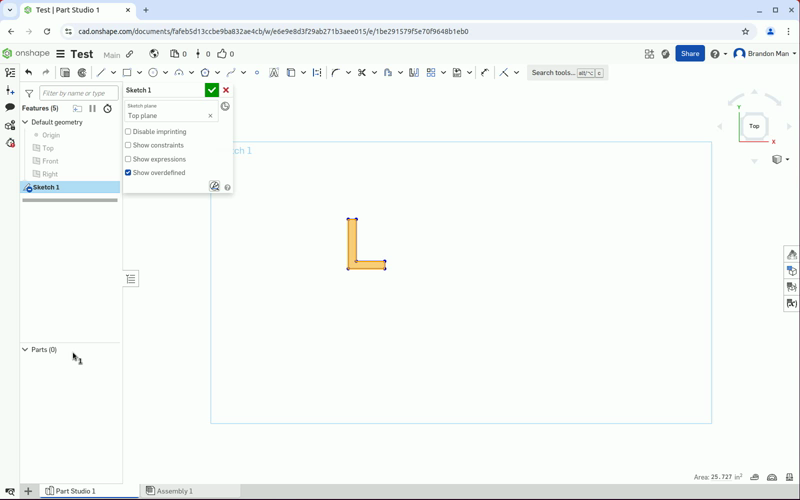
key(shift+y)
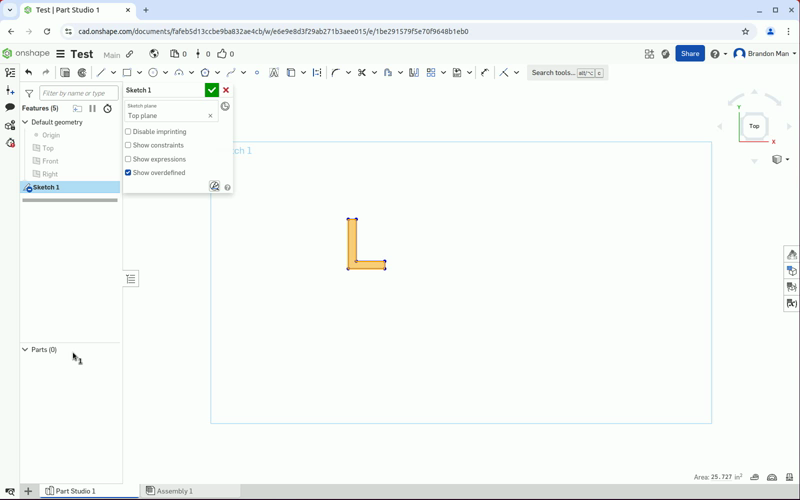
key(shift+e)
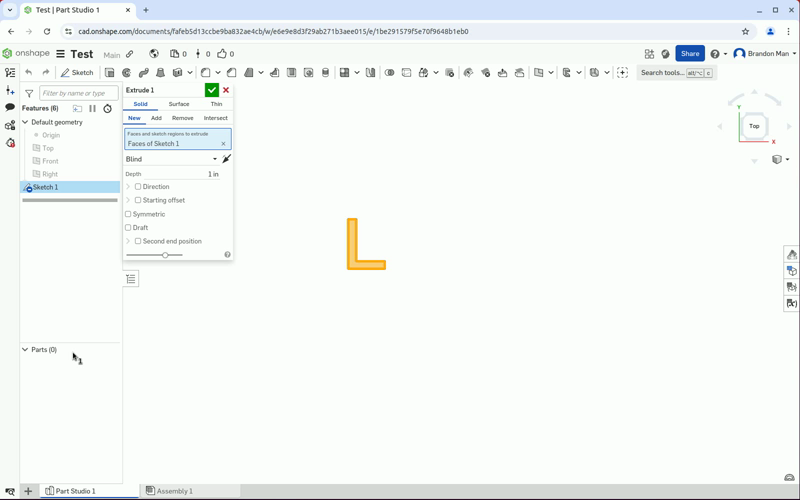
mouse_move(143, 106)
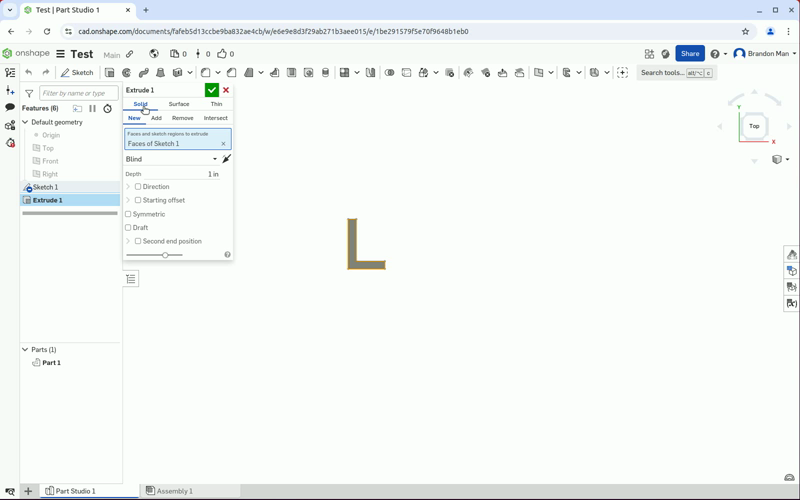
click(143, 106)
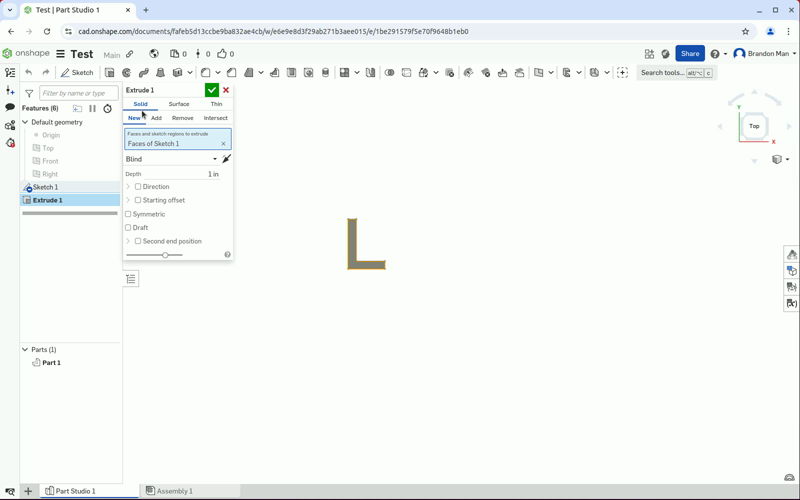
mouse_move(137, 120)
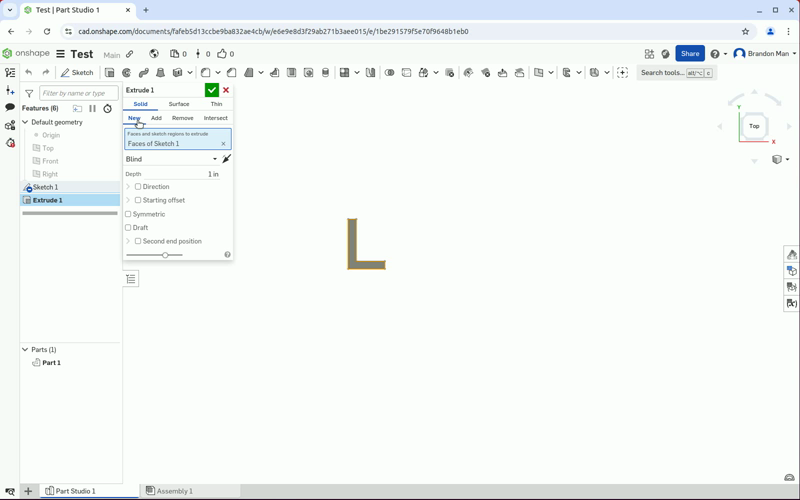
click(137, 120)
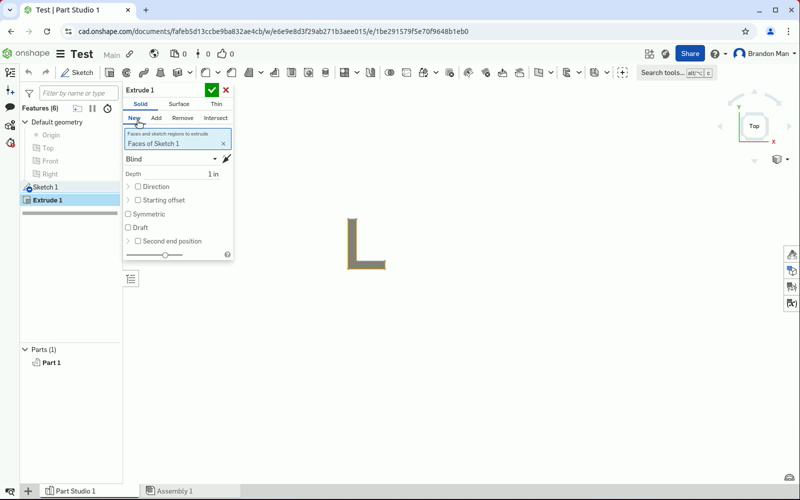
key(tab, 4)
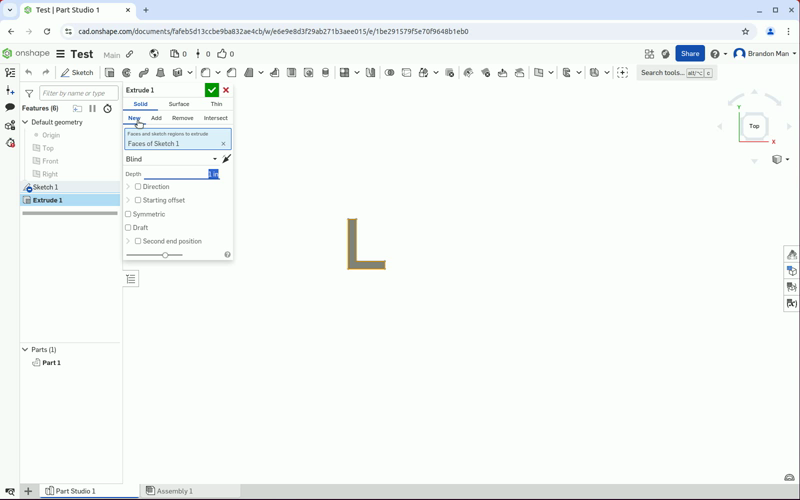
text(3.851)
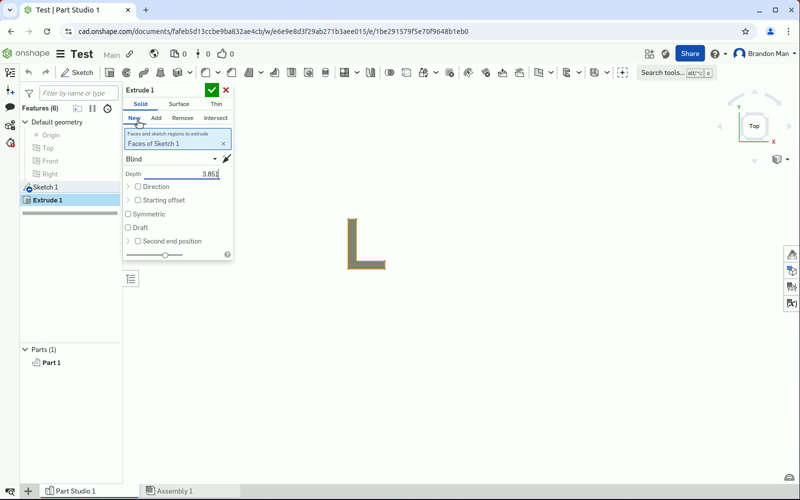
key(enter)
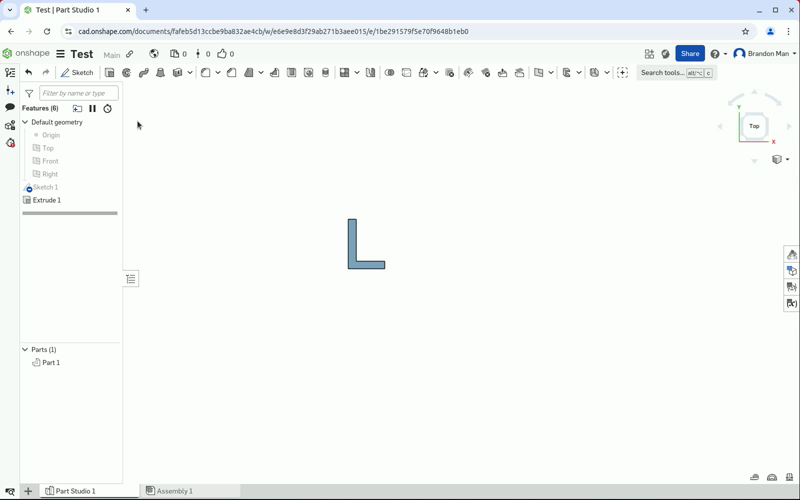
key(shift+h)
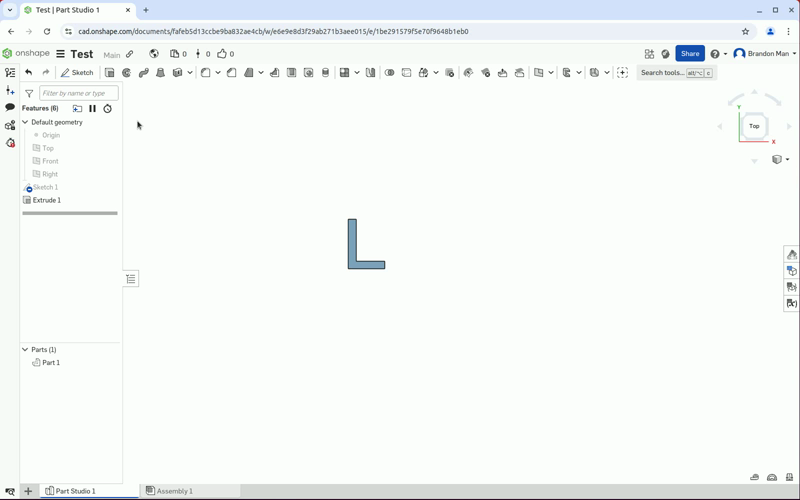
key(shift+h)
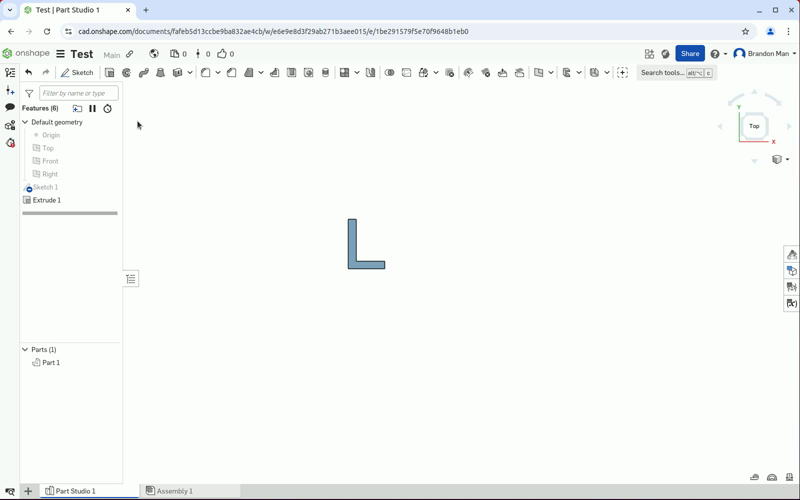
mouse_move(73, 189)
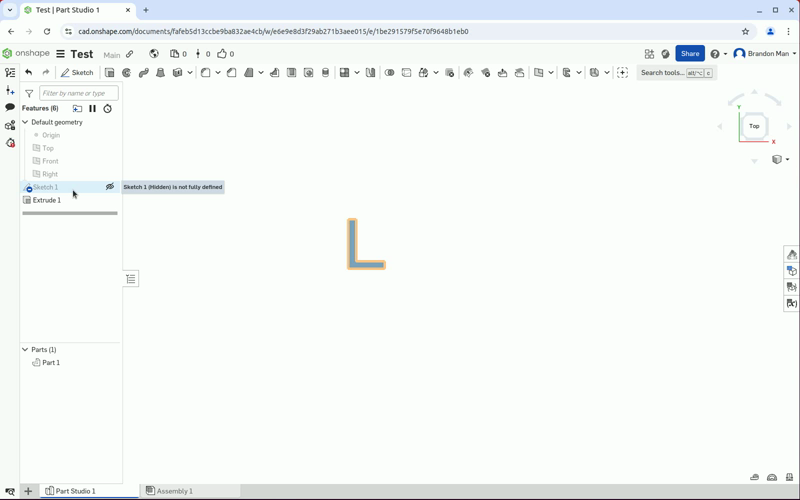
click(73, 189)
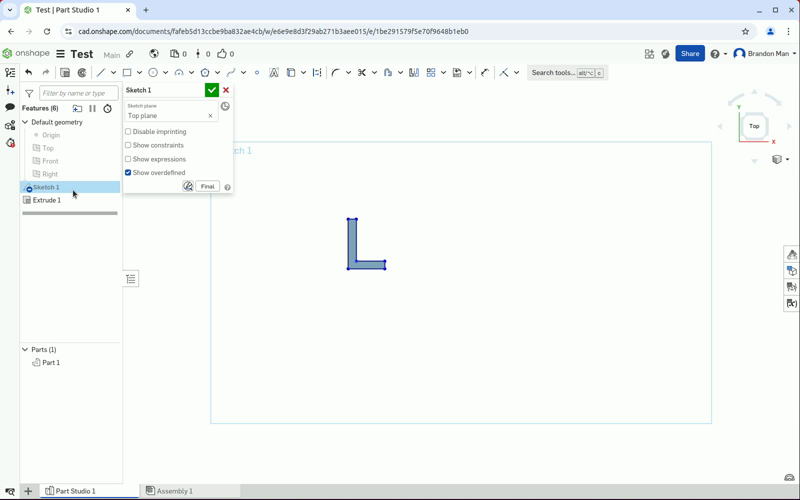
mouse_move(229, 92)
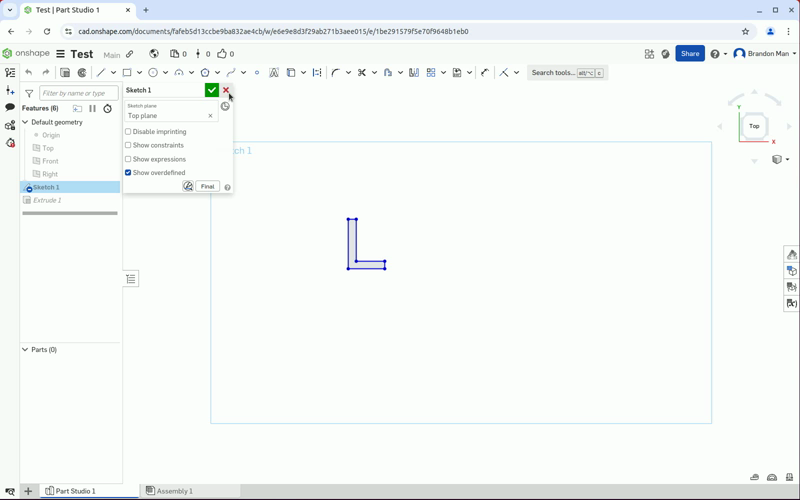
click(229, 92)
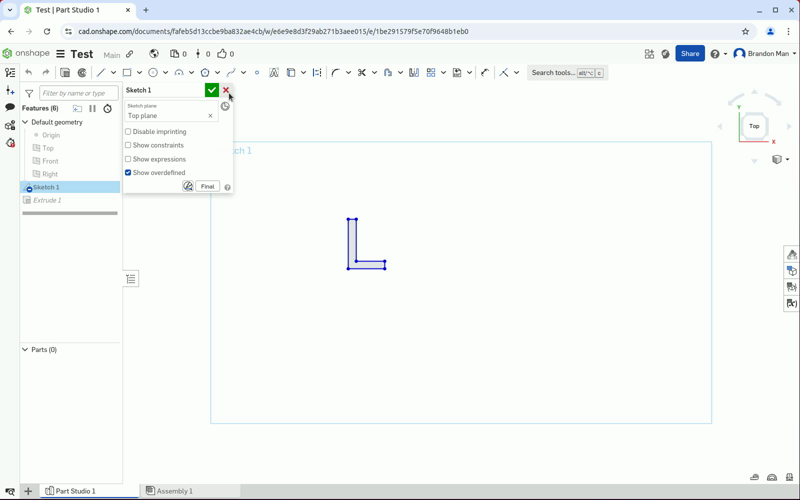
key(shift+s)
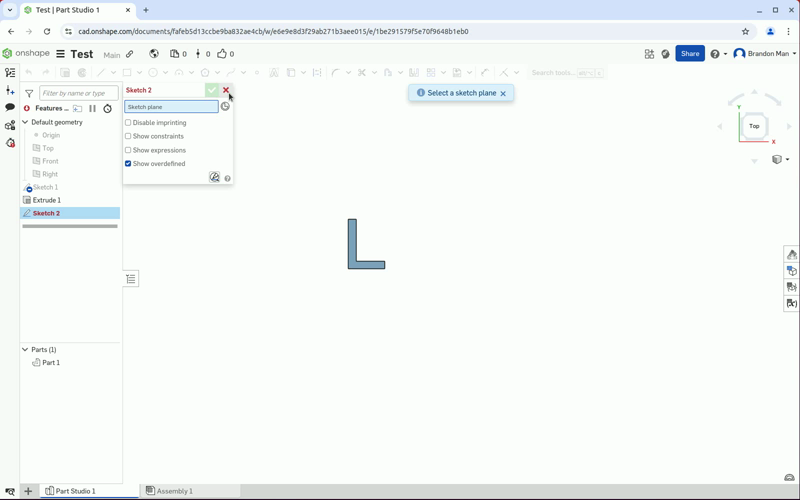
mouse_move(73, 150)
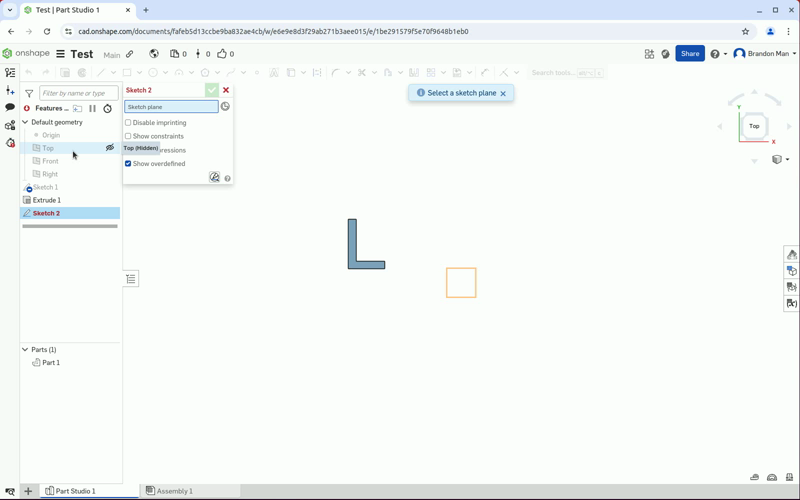
click(73, 150)
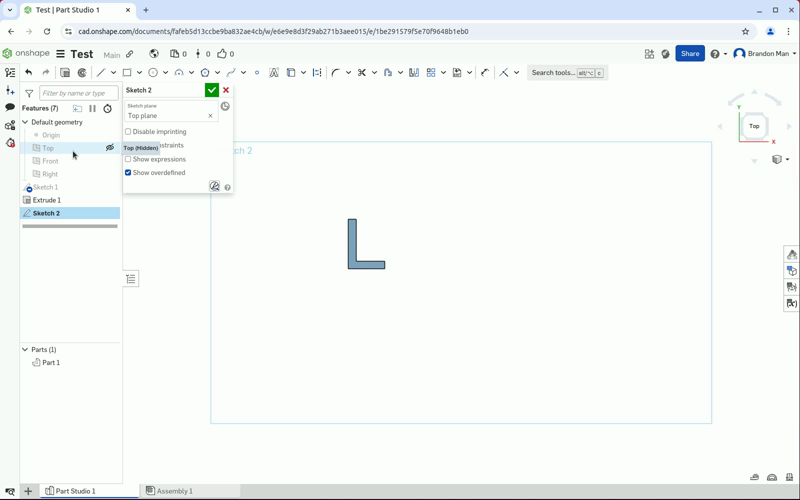
mouse_move(73, 352)
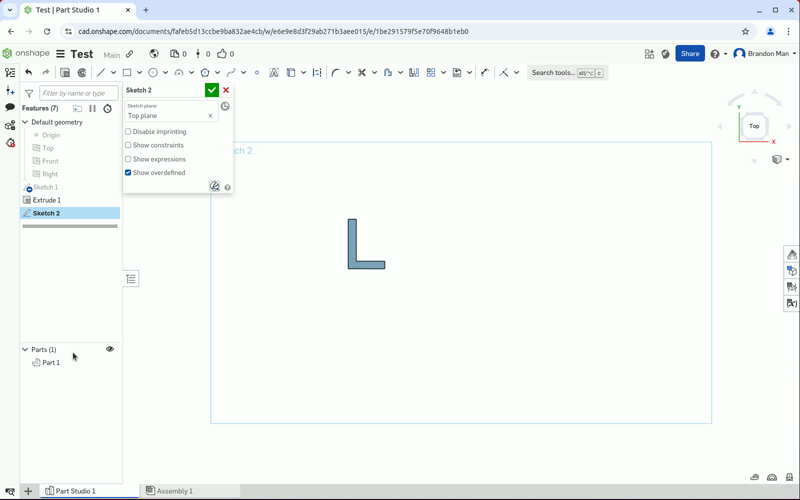
key(y)
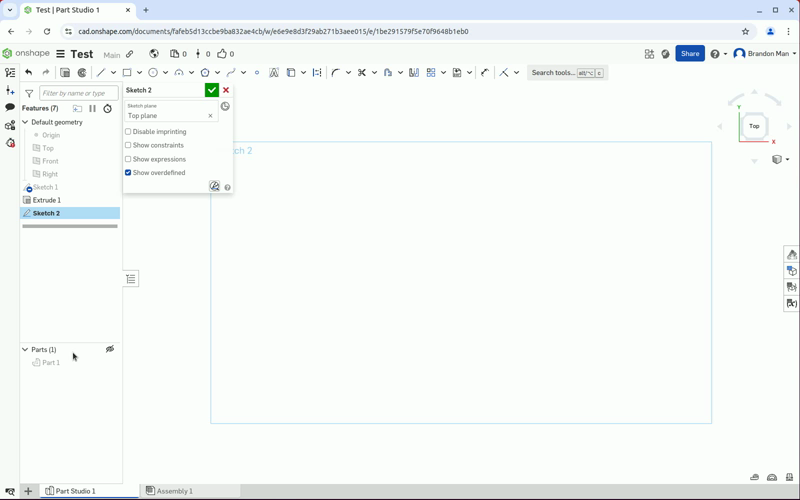
key(l)
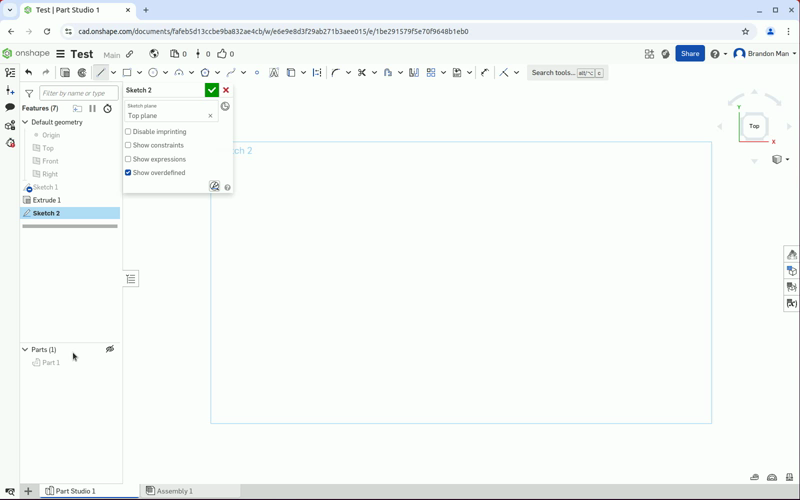
key_down(shift)
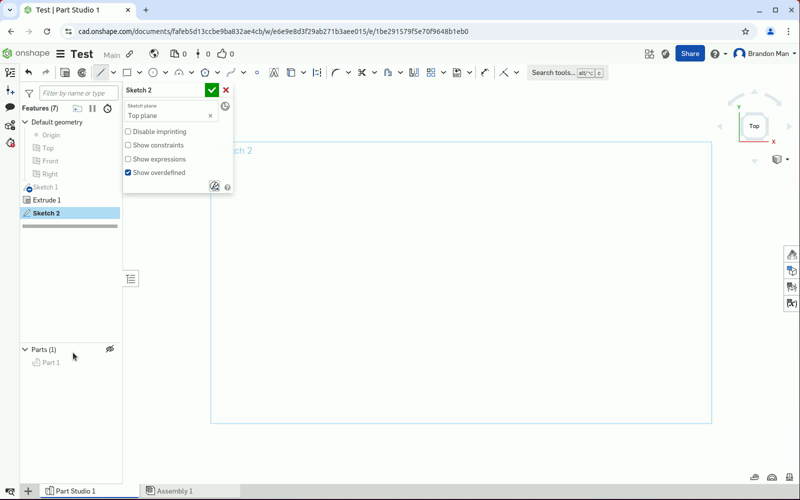
mouse_move(369, 249)
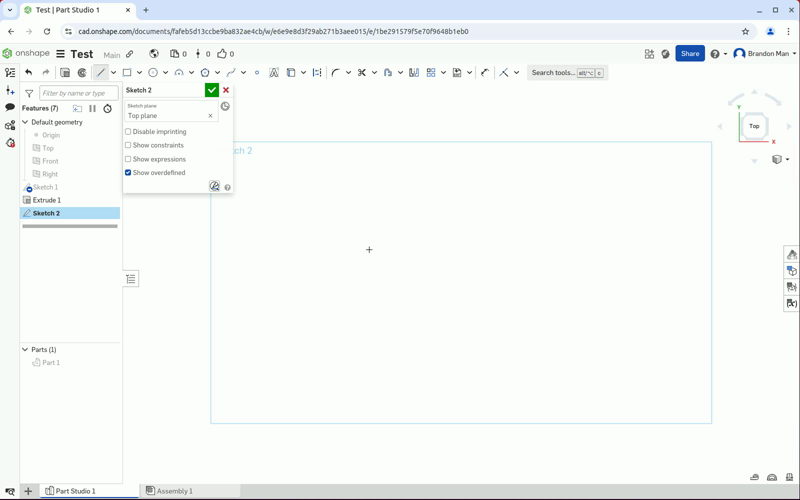
click(369, 249)
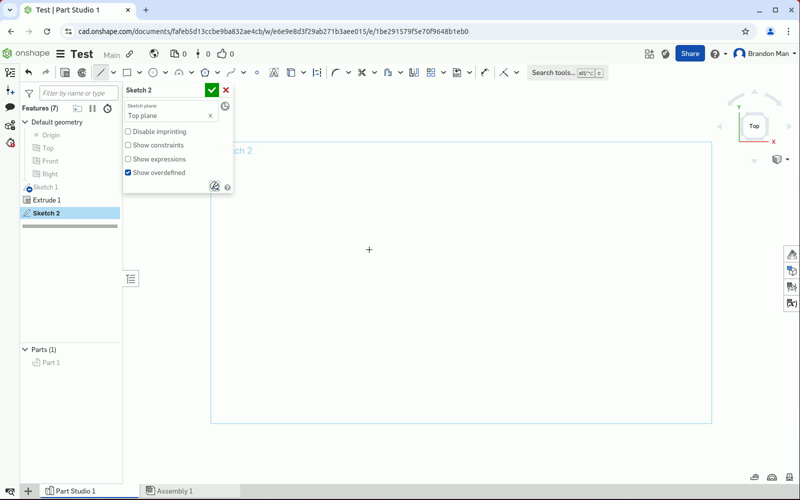
key_up(shift)
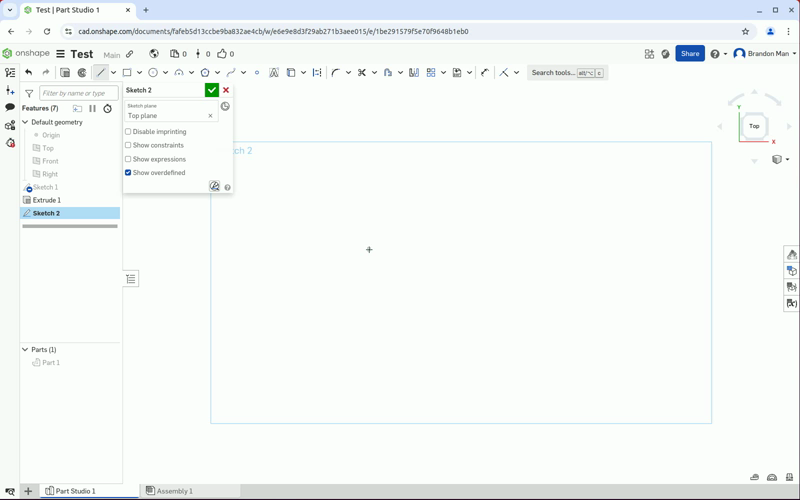
key_down(shift)
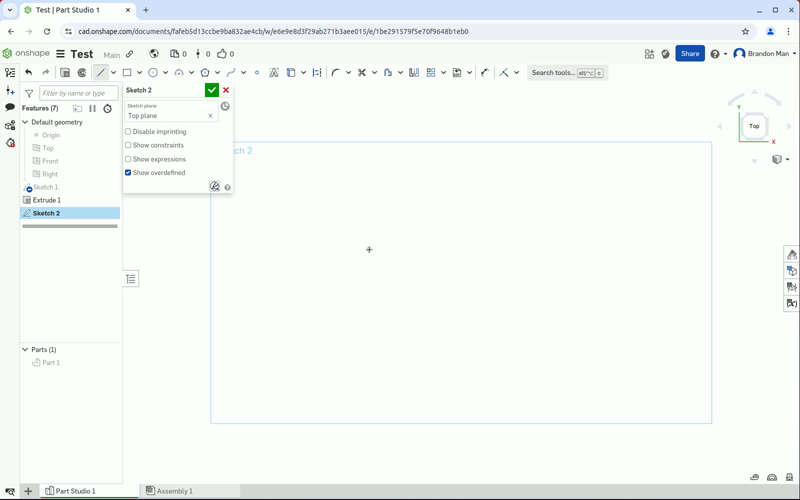
mouse_move(399, 249)
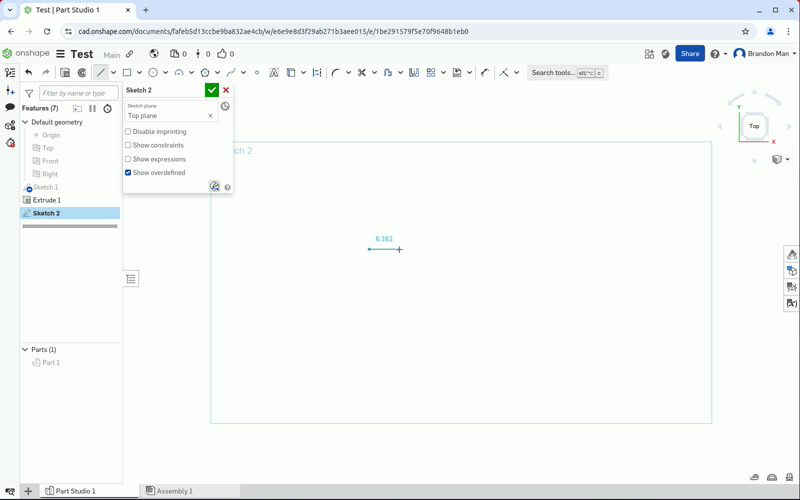
mouse_move(386, 249)
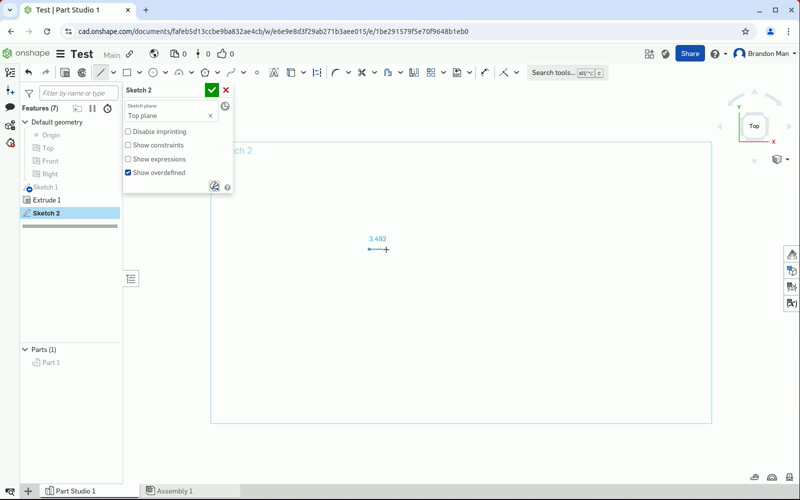
click(386, 249)
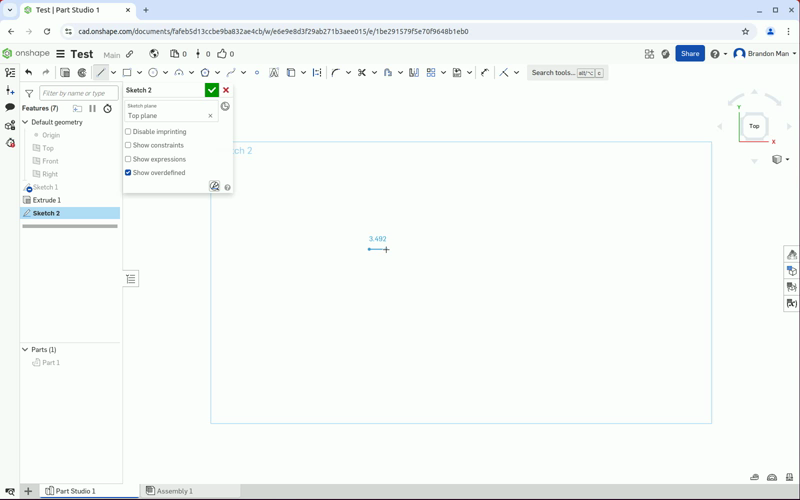
key_up(shift)
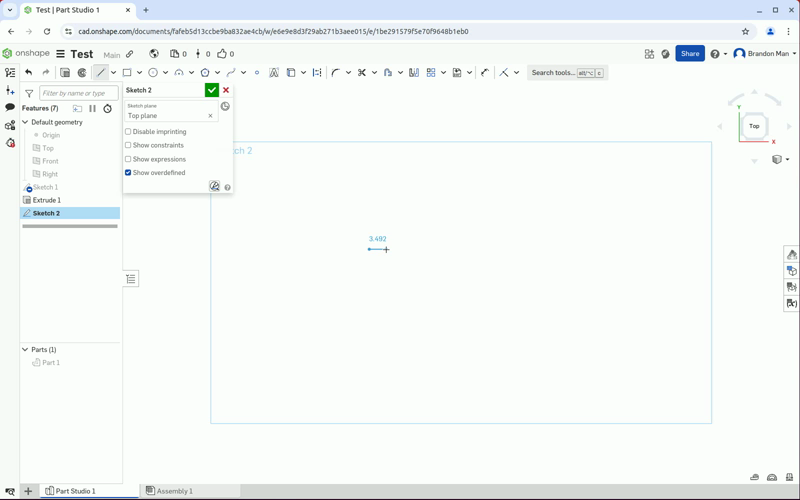
key_down(shift)
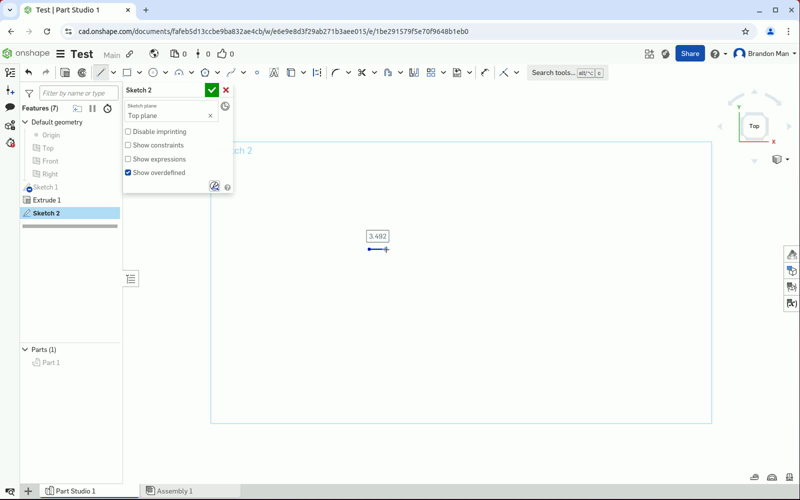
mouse_move(416, 249)
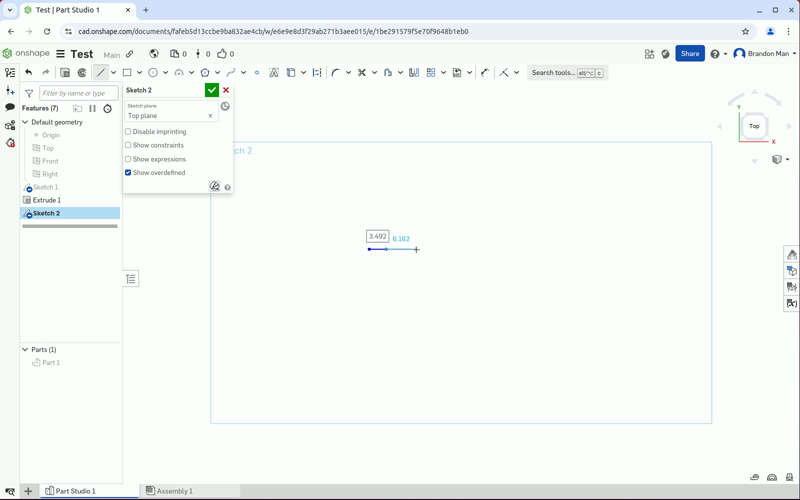
mouse_move(386, 240)
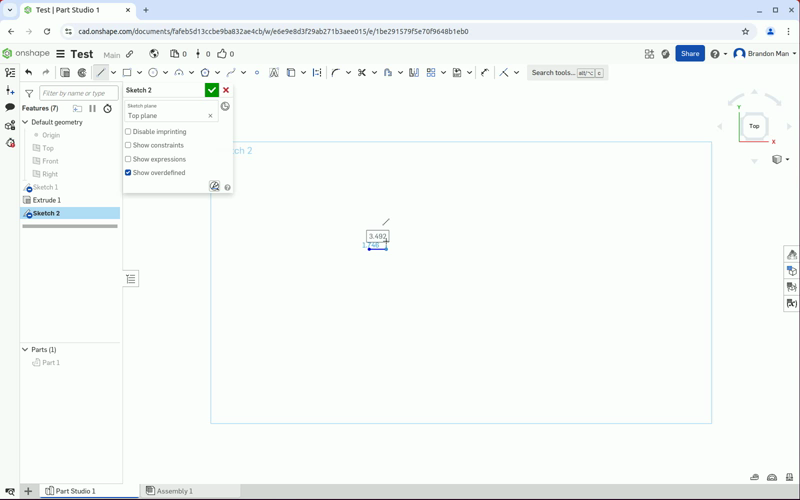
click(386, 240)
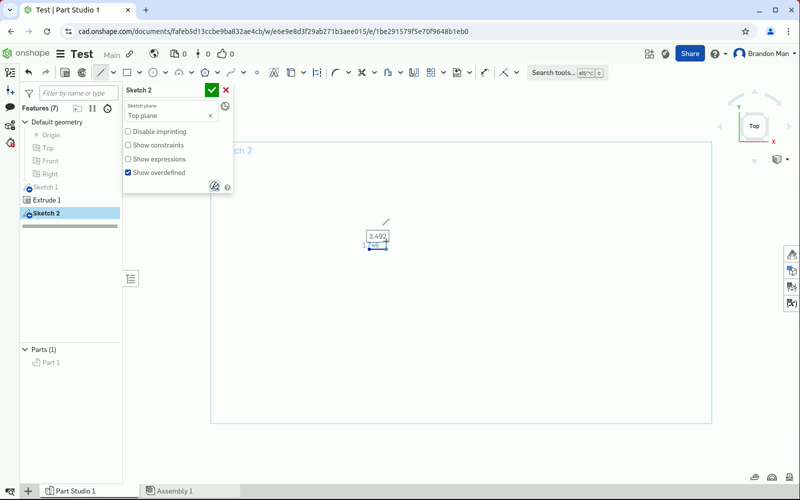
key_up(shift)
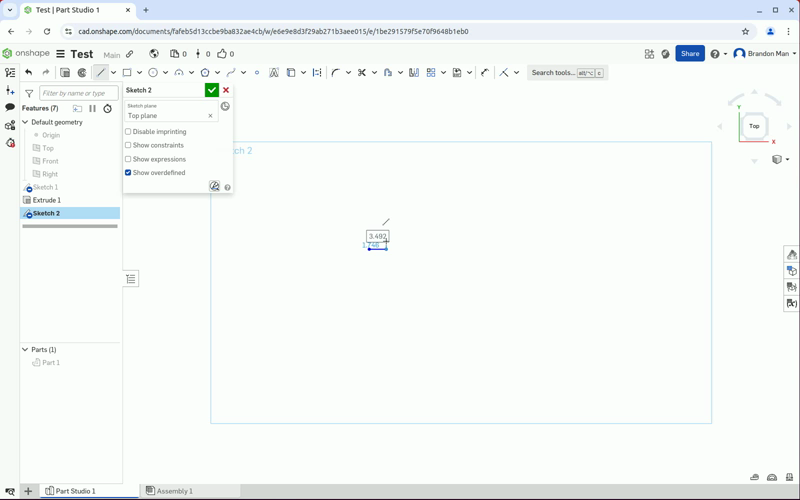
key_down(shift)
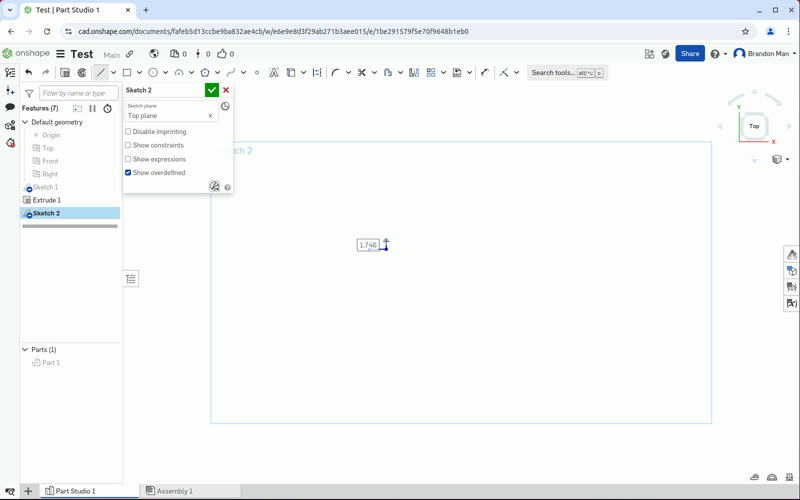
mouse_move(416, 240)
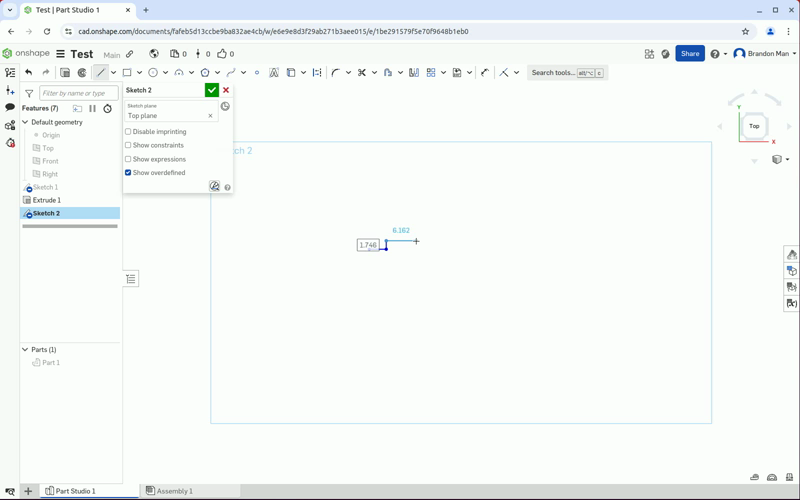
mouse_move(377, 240)
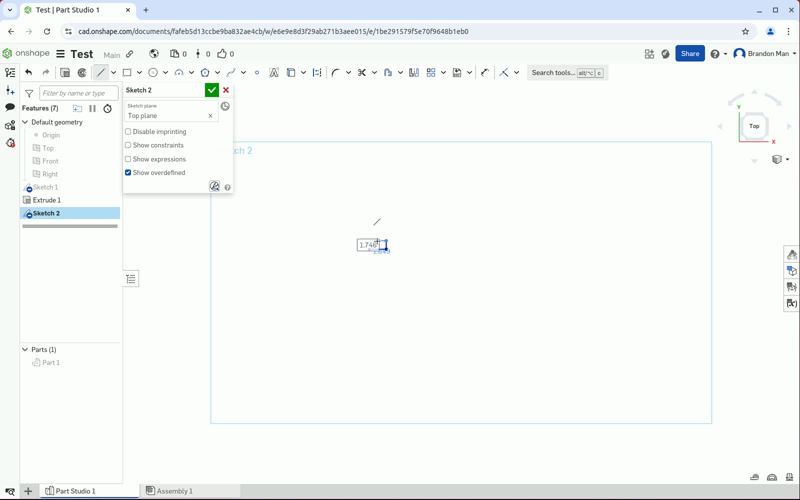
click(377, 240)
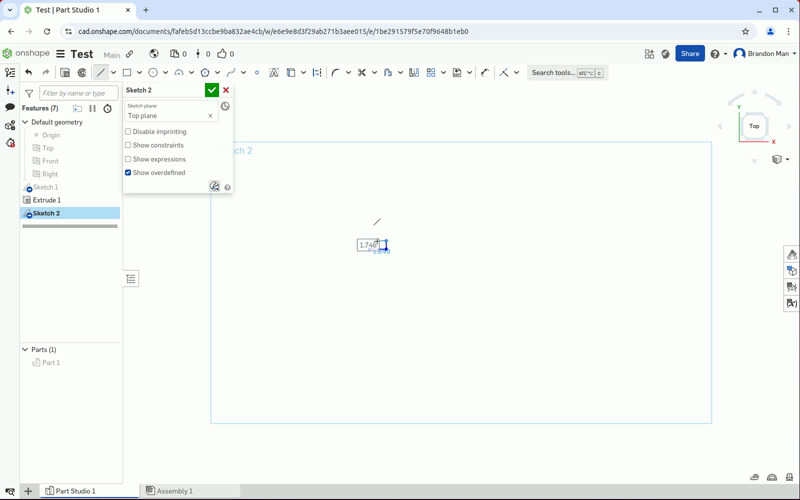
key_up(shift)
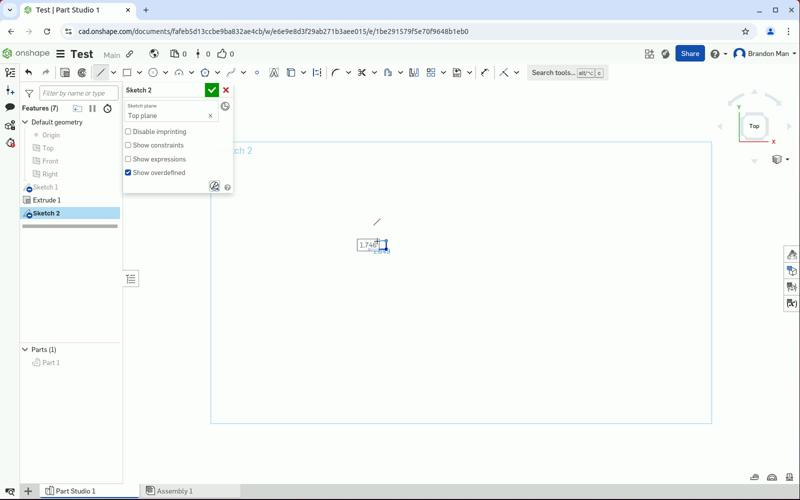
key_down(shift)
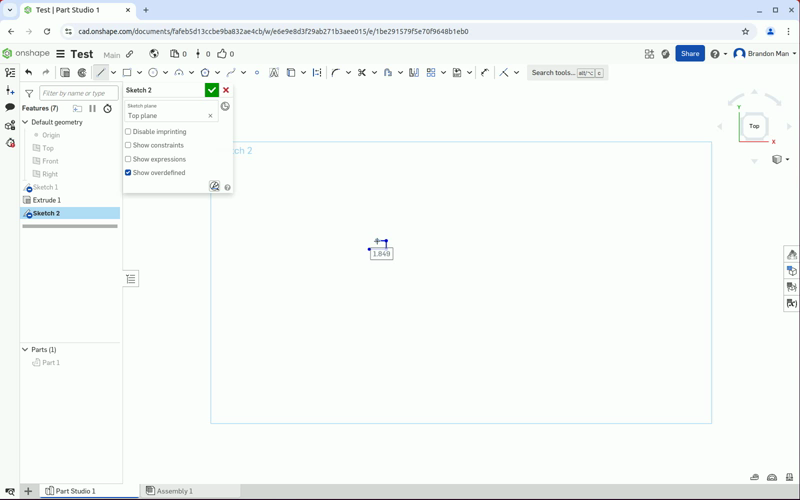
mouse_move(407, 240)
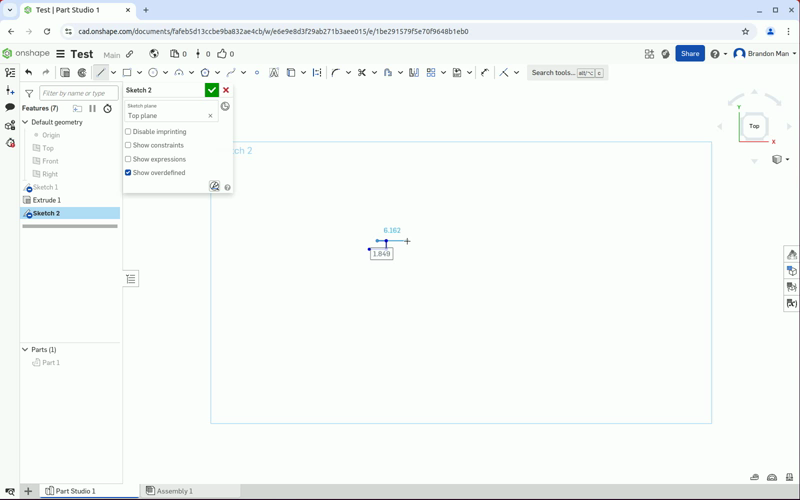
mouse_move(377, 218)
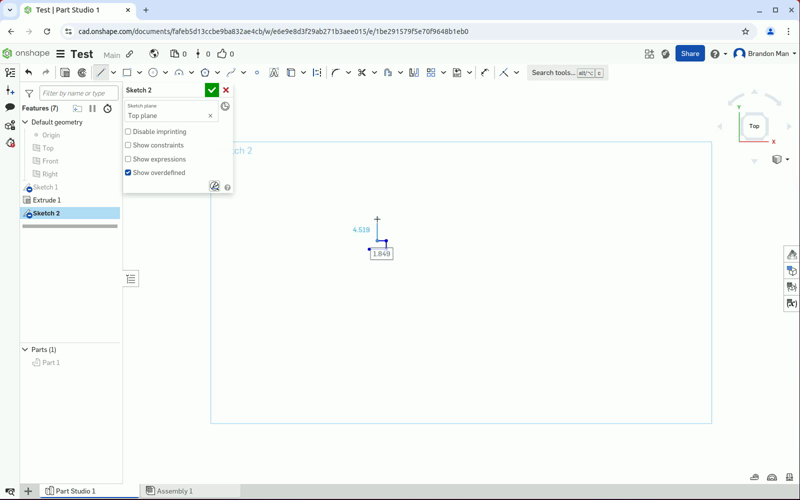
click(377, 218)
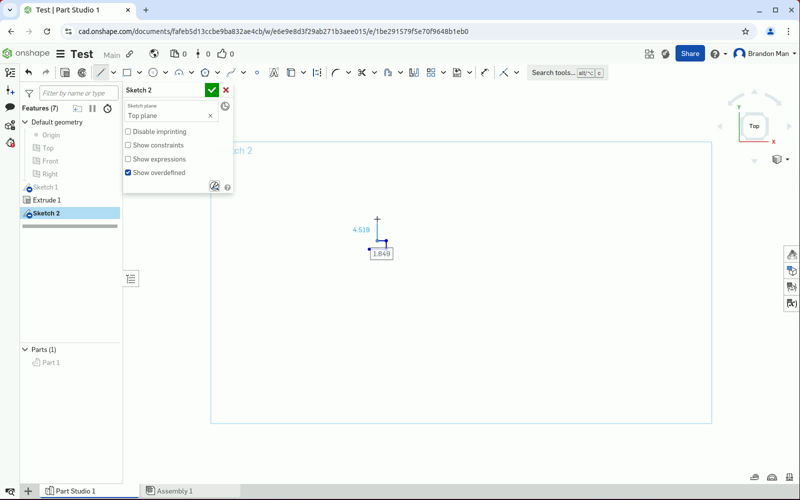
key_up(shift)
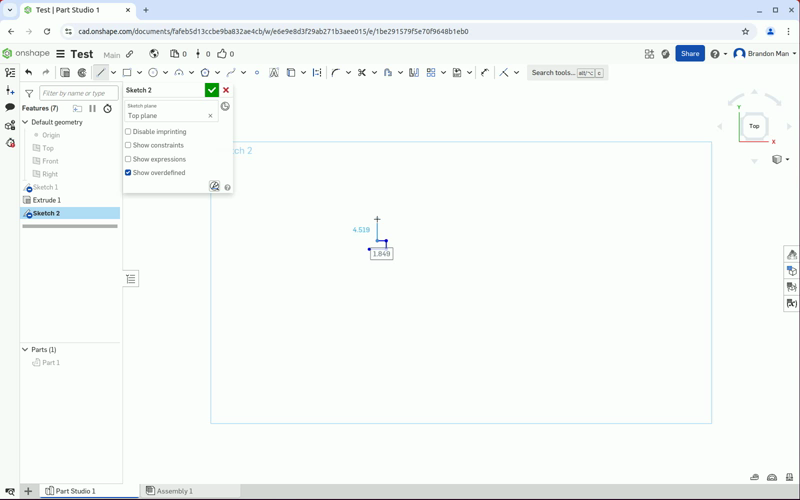
key_down(shift)
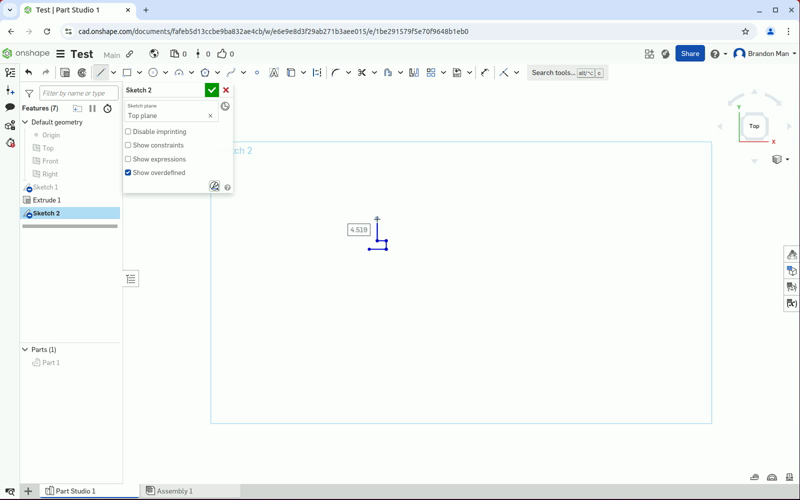
mouse_move(407, 218)
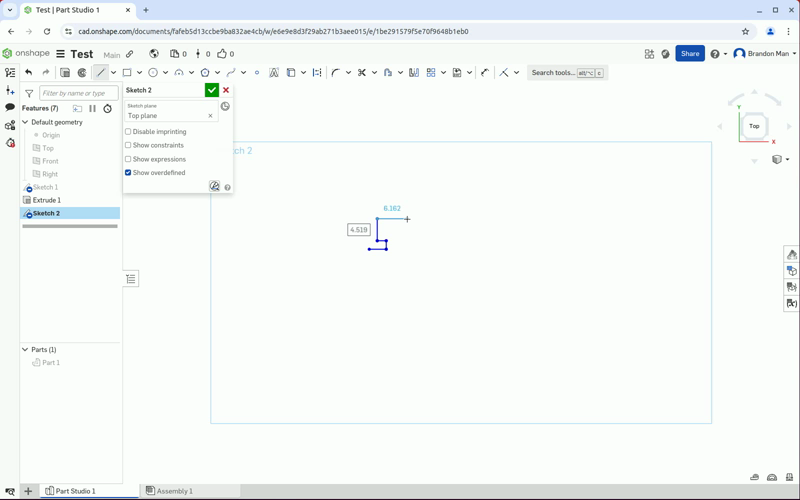
mouse_move(369, 218)
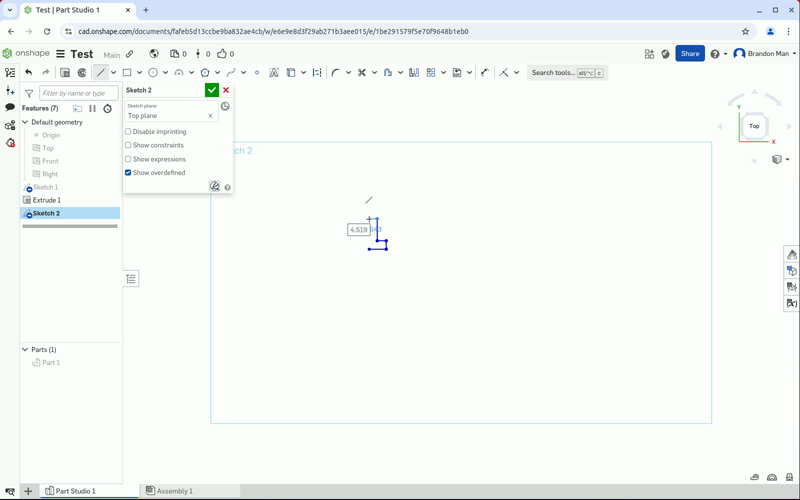
click(369, 218)
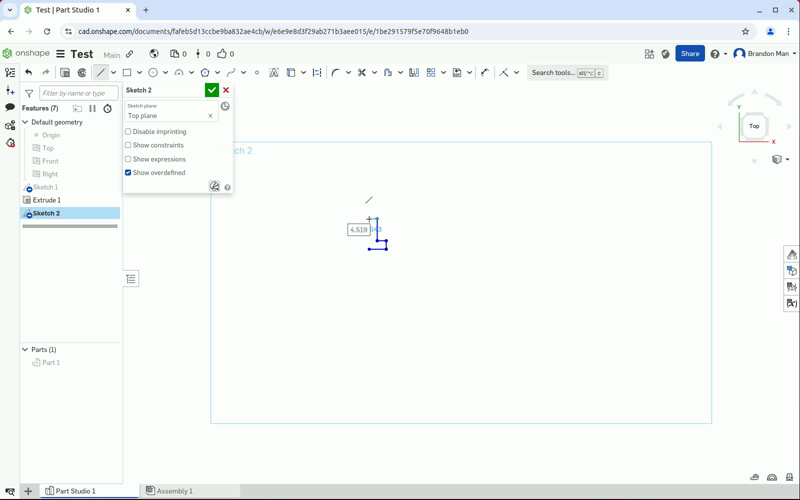
key_up(shift)
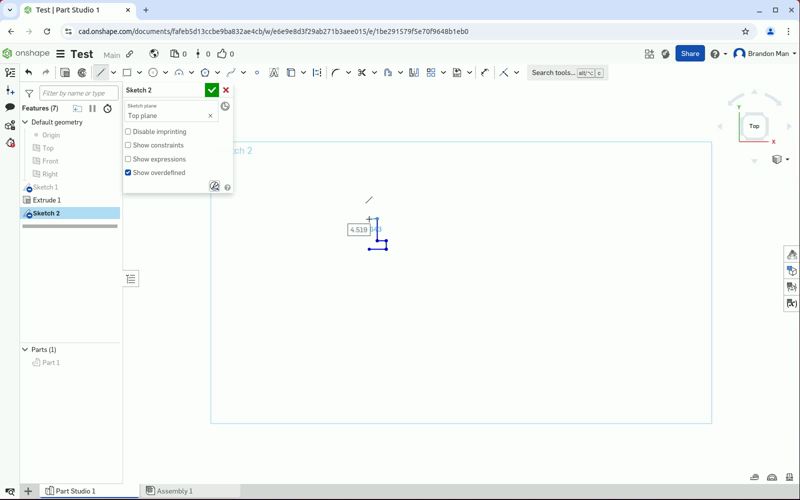
mouse_move(399, 218)
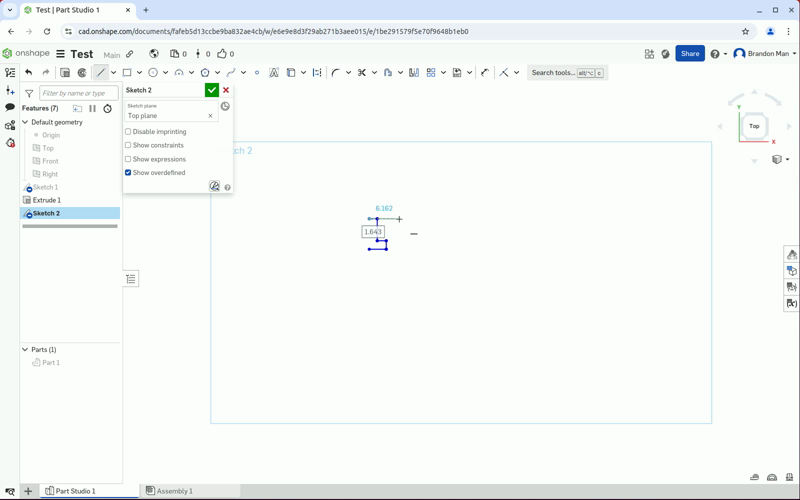
key_down(shift)
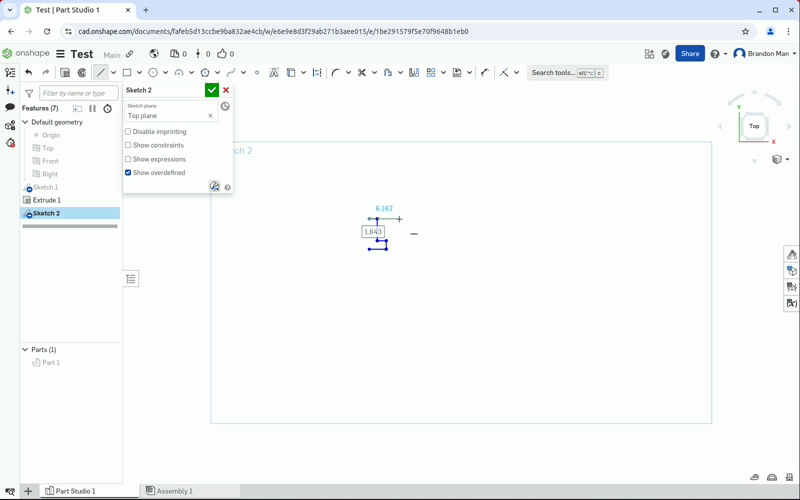
mouse_move(369, 249)
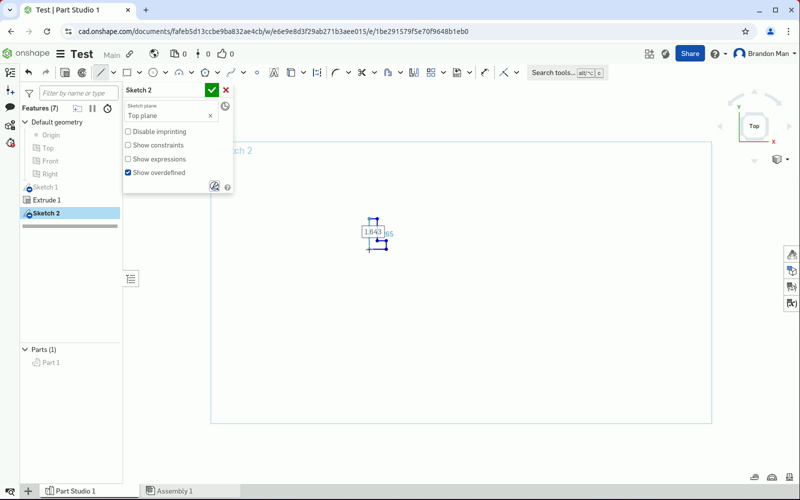
key_up(shift)
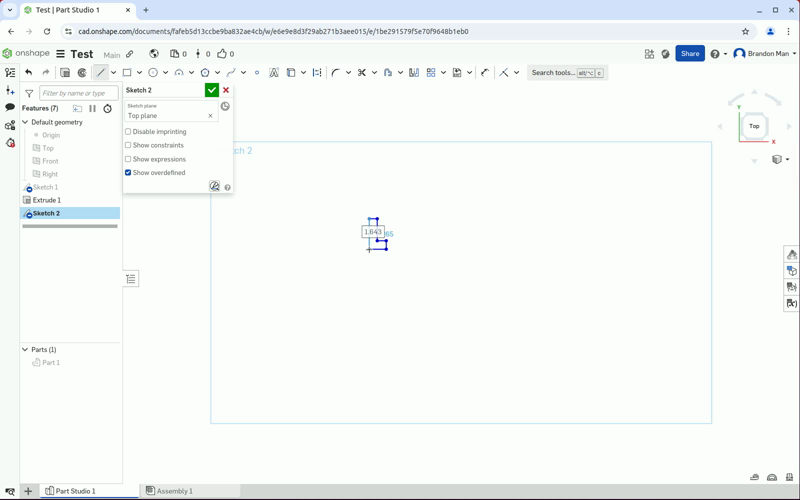
click(369, 249)
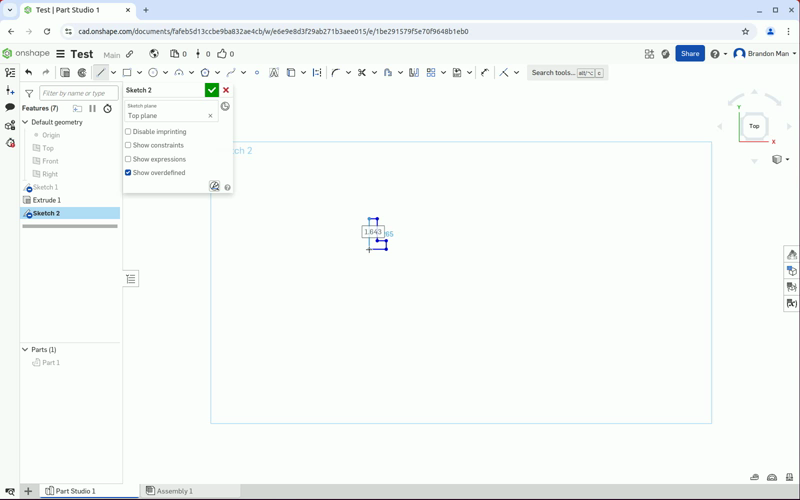
key(esc)
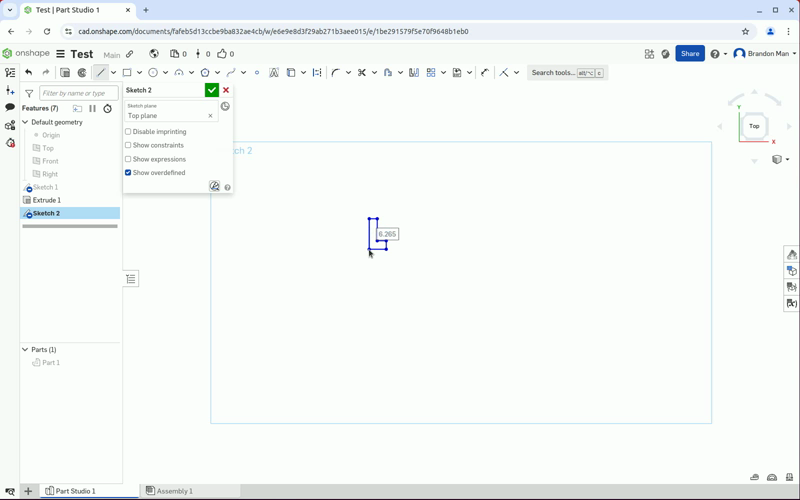
mouse_move(374, 234)
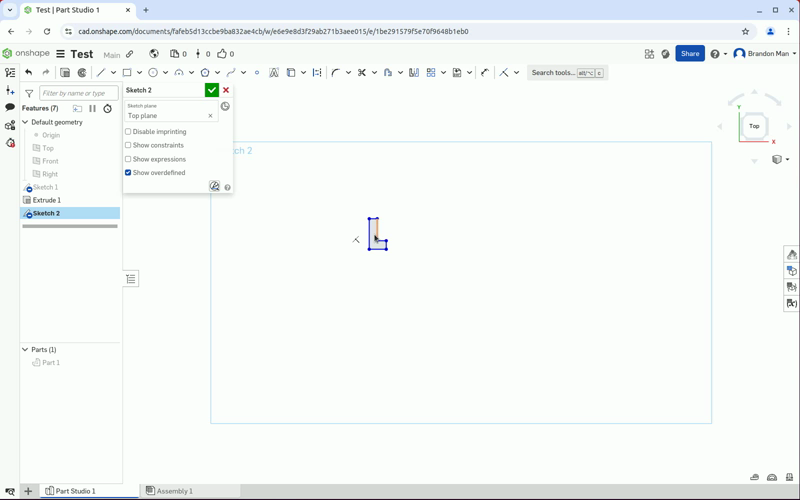
scroll(6)
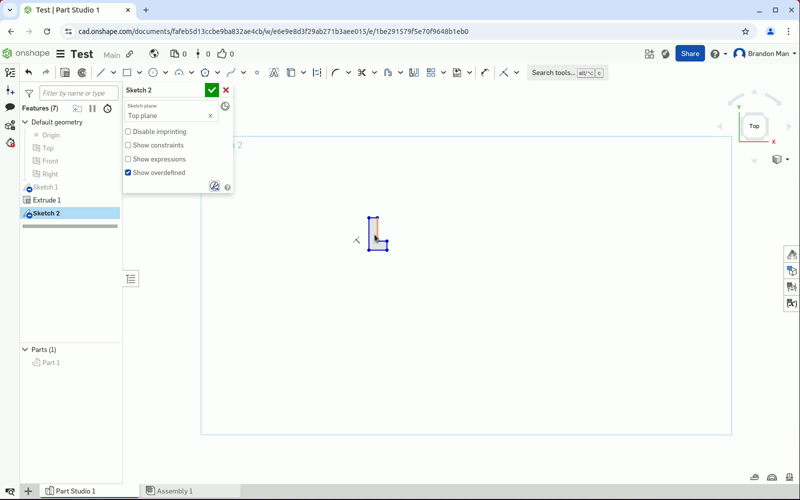
scroll(6)
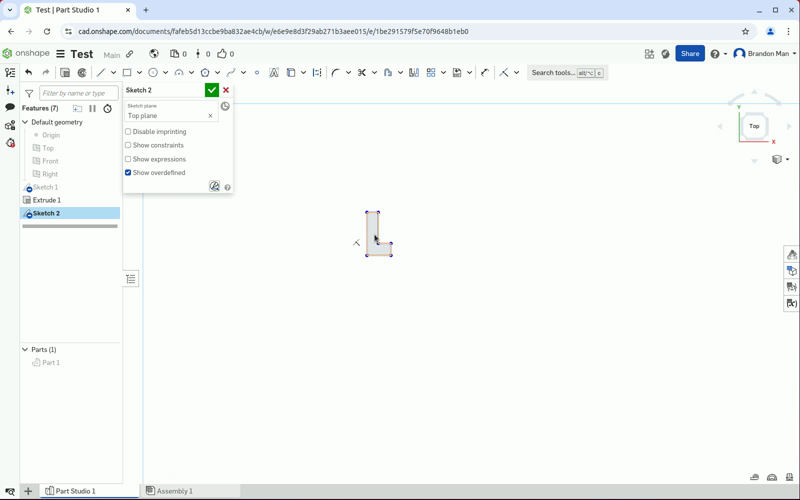
scroll(6)
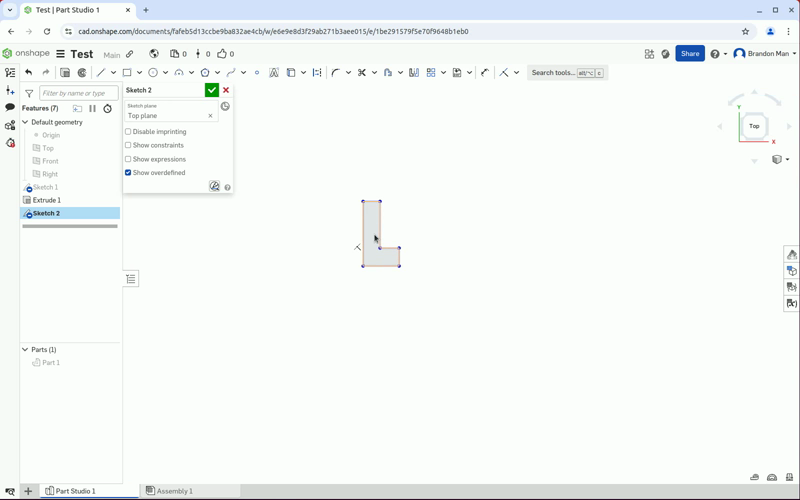
scroll(6)
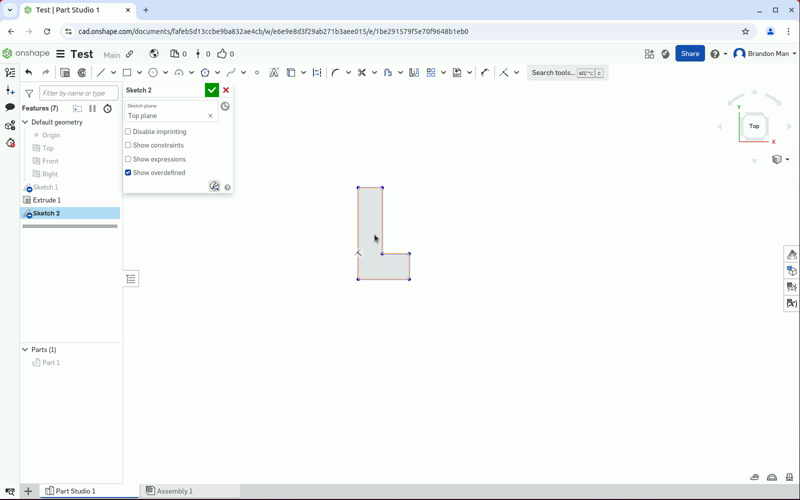
scroll(6)
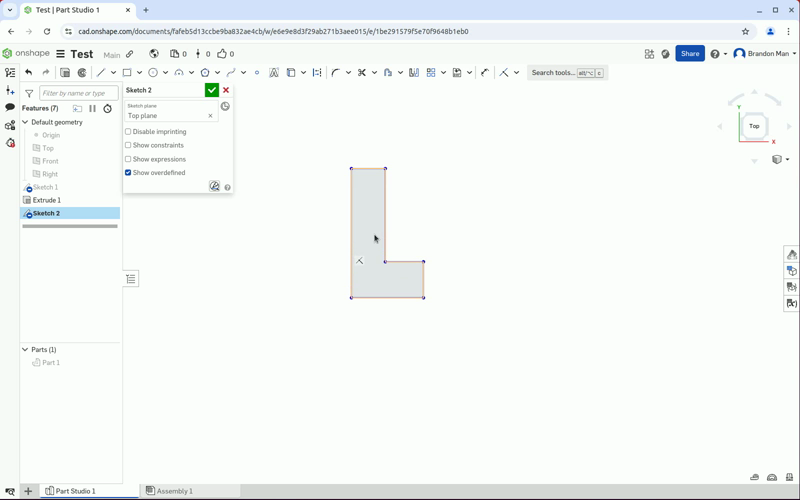
scroll(6)
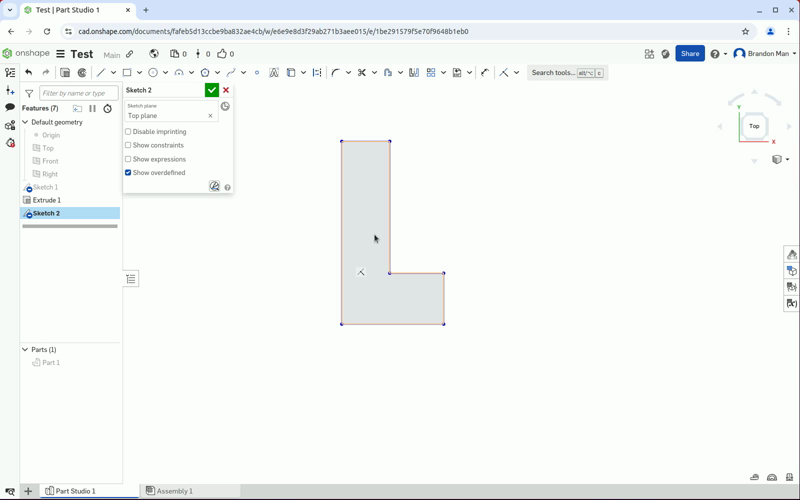
scroll(6)
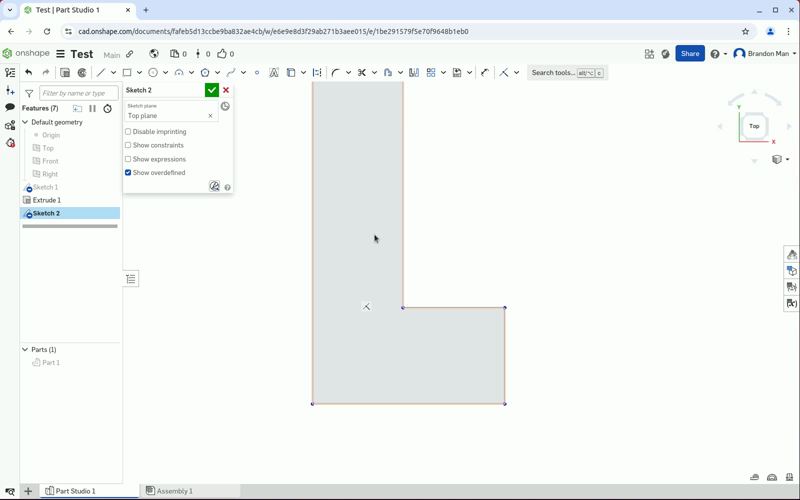
click(374, 234)
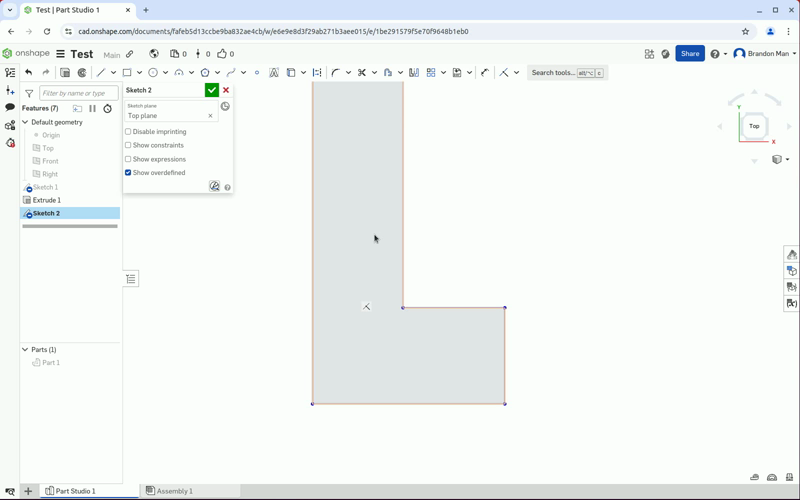
scroll(-6)
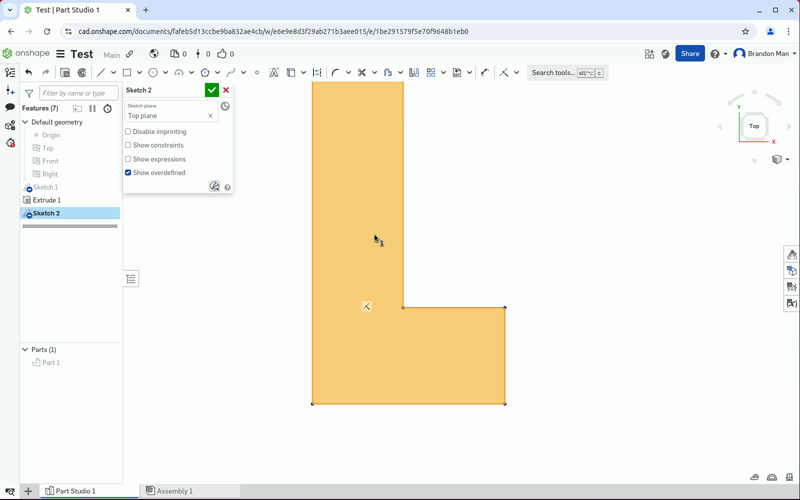
scroll(-6)
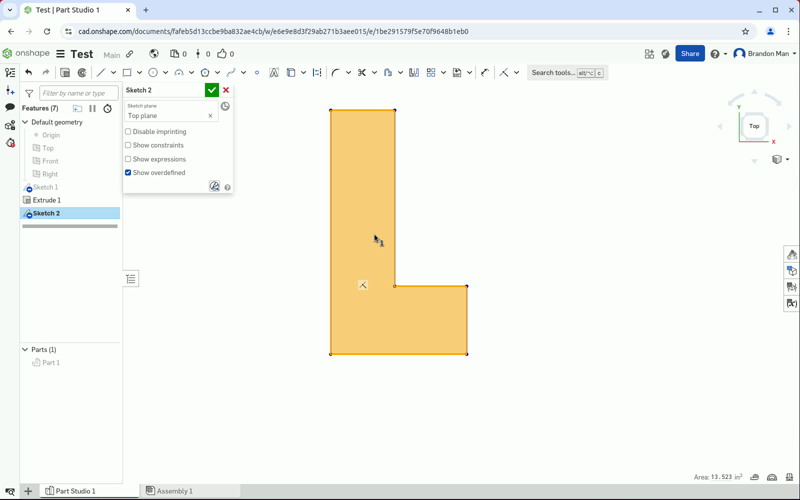
scroll(-6)
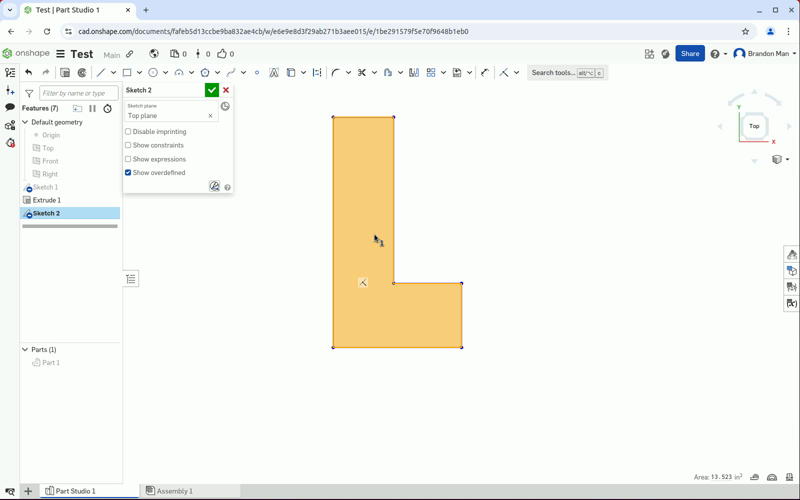
scroll(-6)
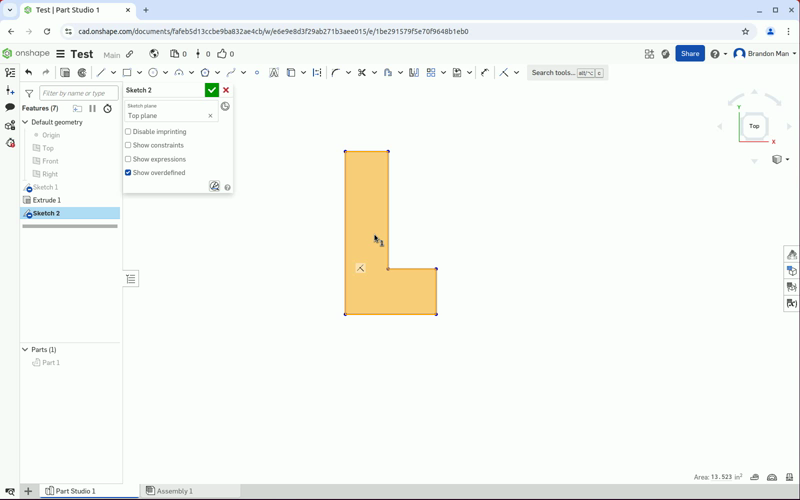
scroll(-6)
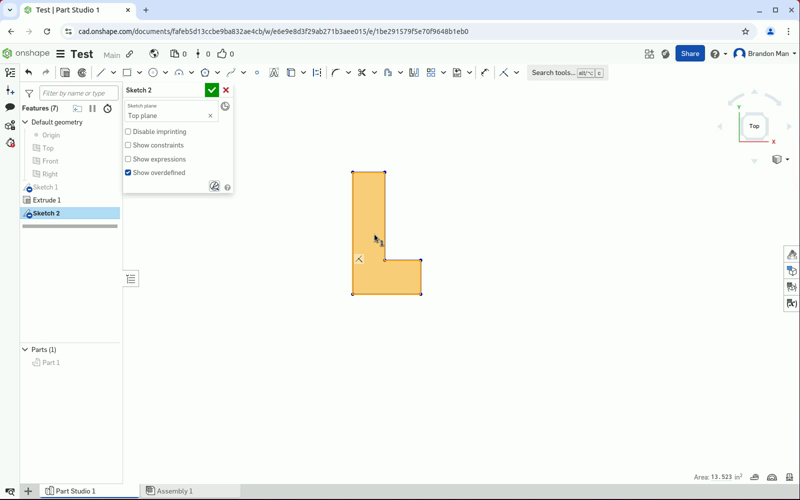
scroll(-6)
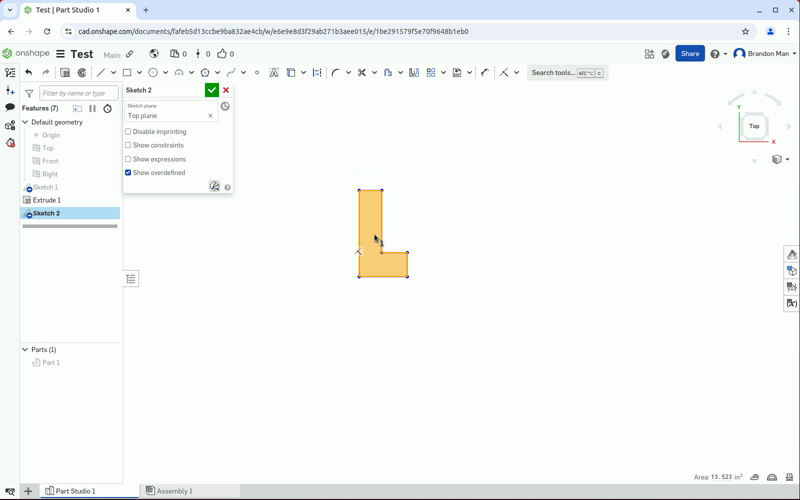
scroll(-6)
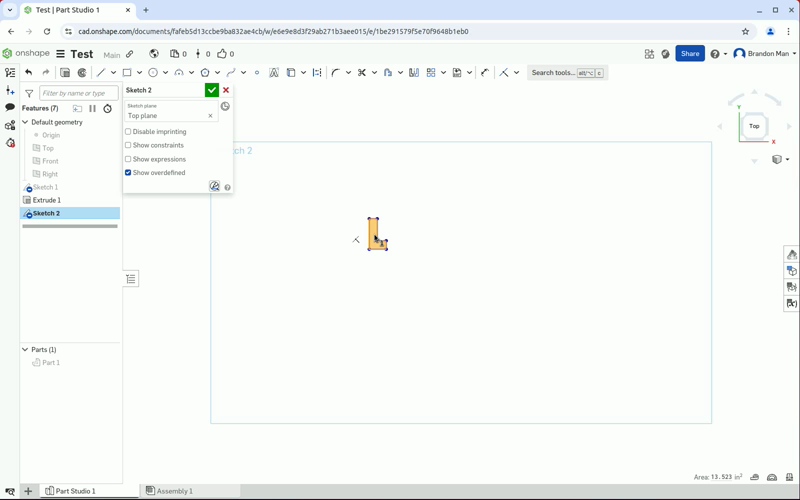
mouse_move(73, 352)
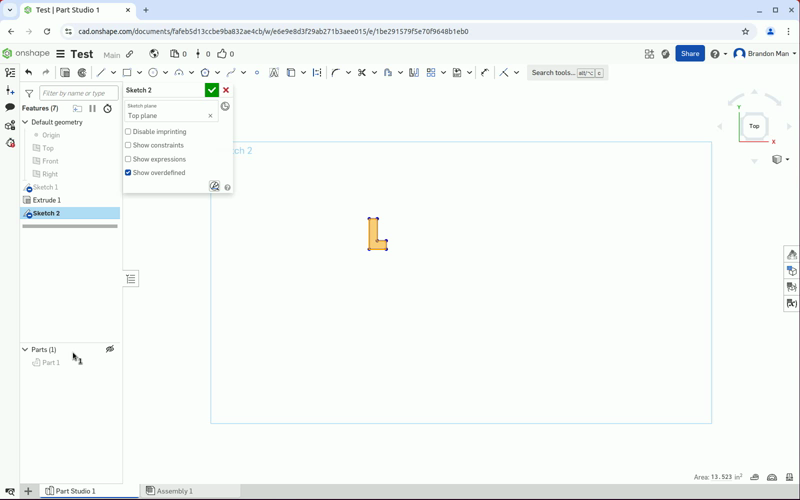
key(shift+y)
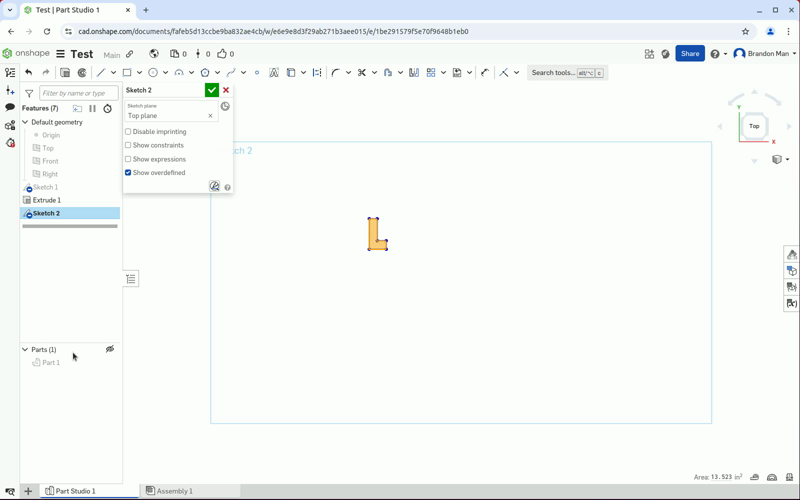
key(shift+e)
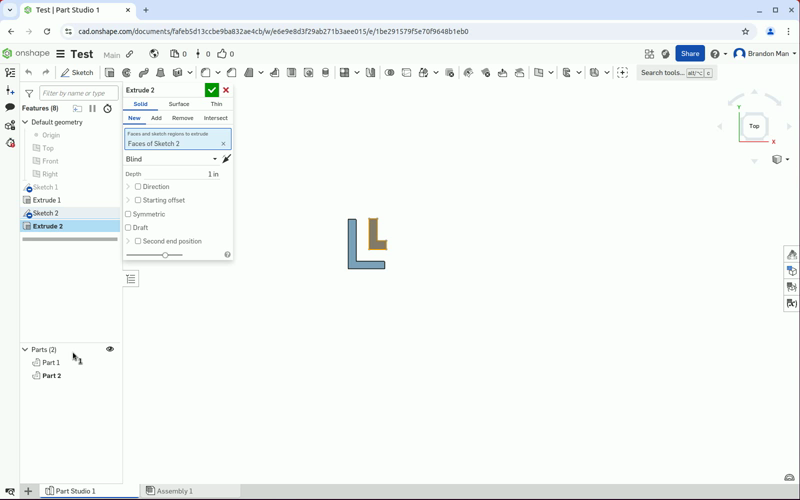
mouse_move(143, 106)
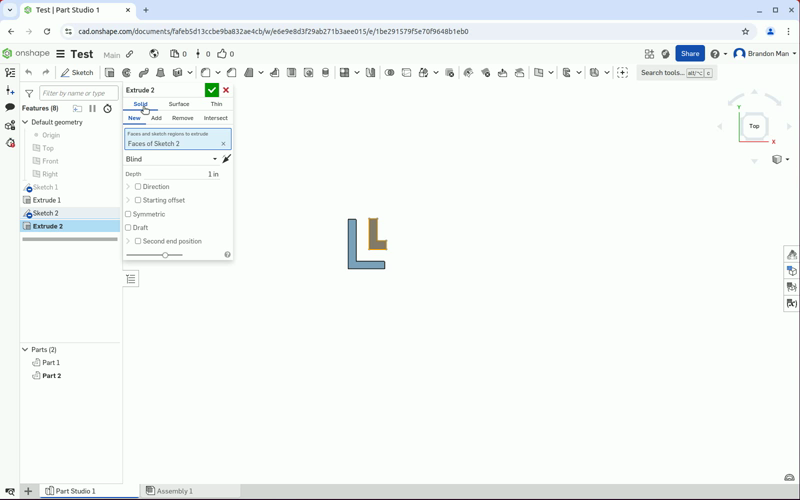
click(143, 106)
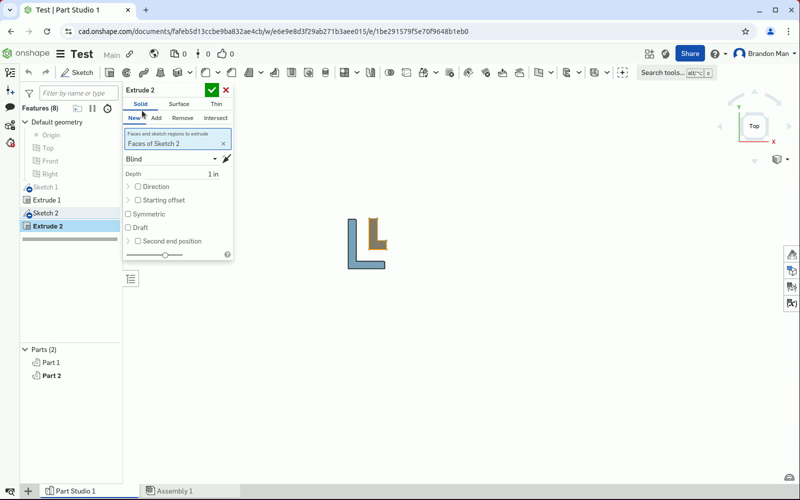
mouse_move(137, 120)
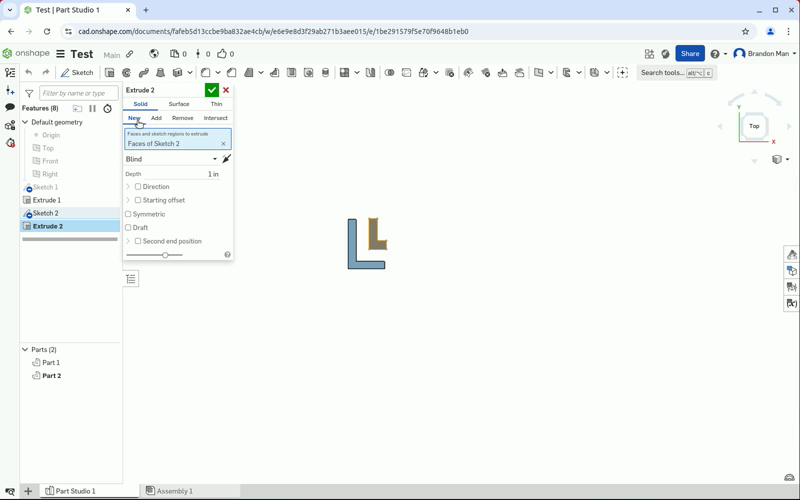
click(137, 120)
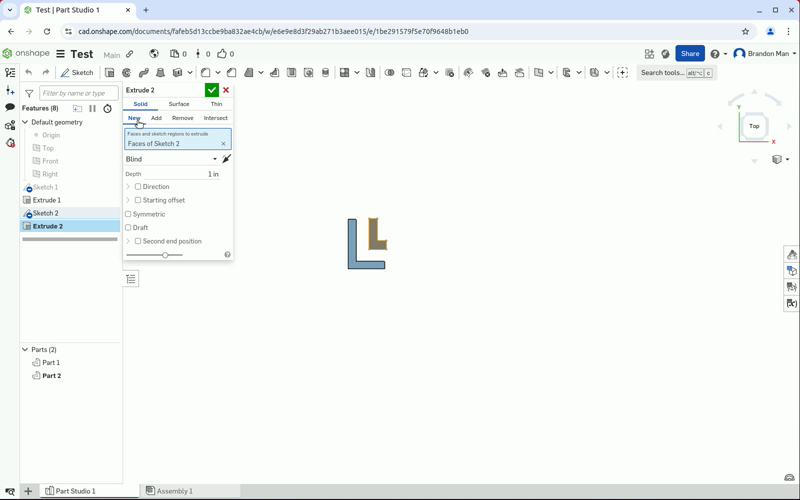
key(tab, 4)
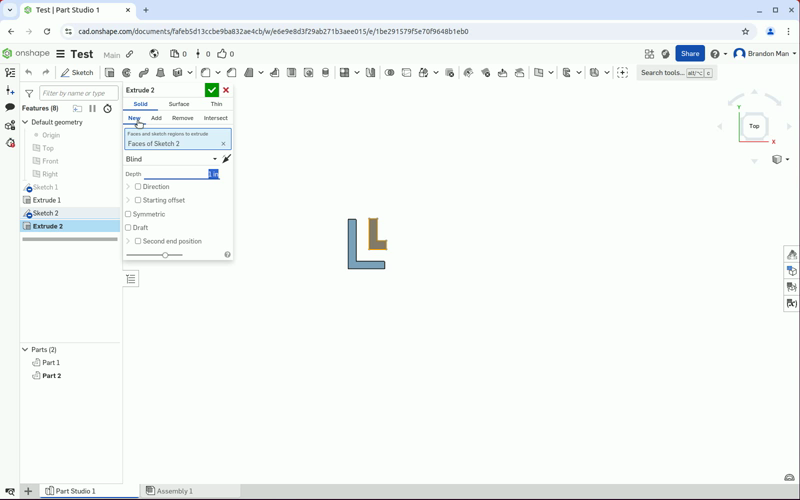
text(3.851)
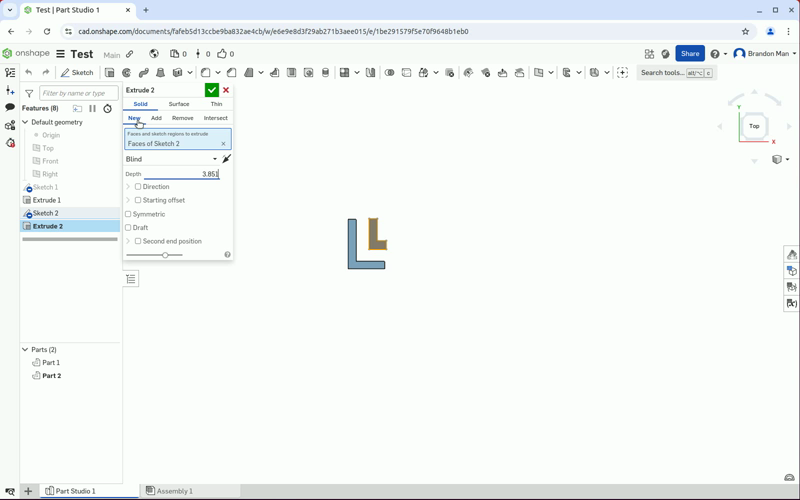
key(enter)
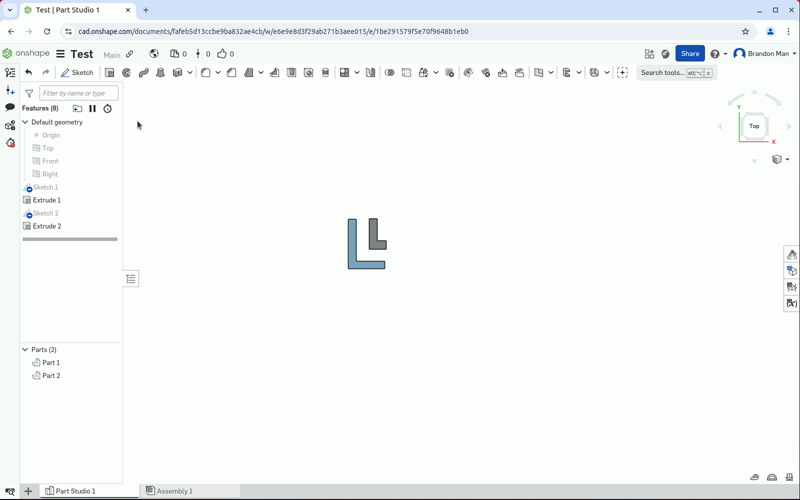
key(shift+h)
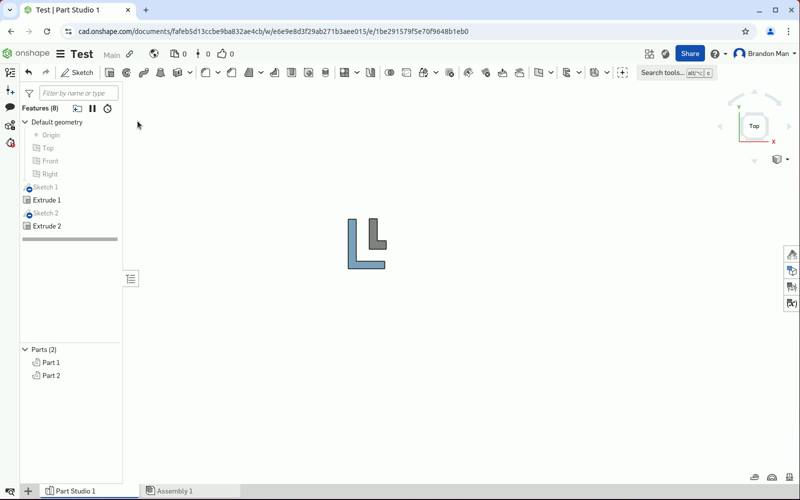
key(shift+h)
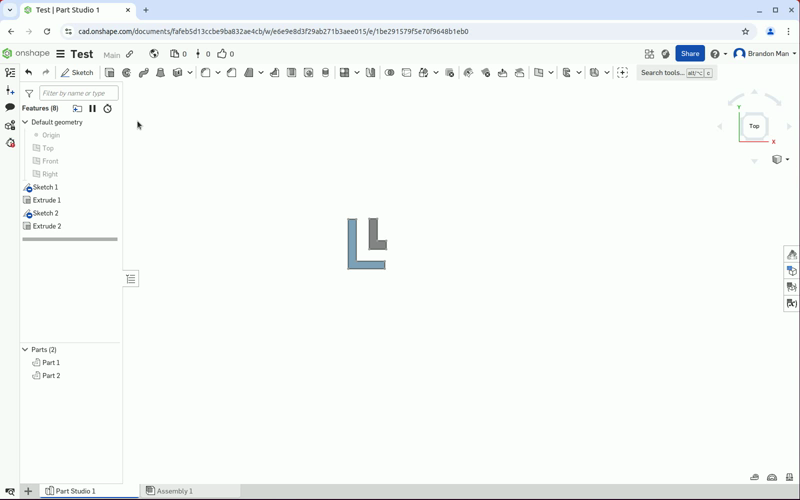
key(shift+7)
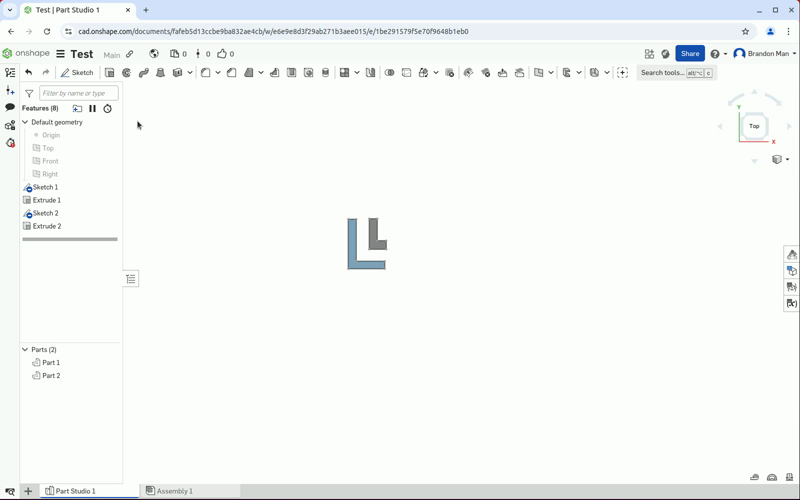
key(up, 3)
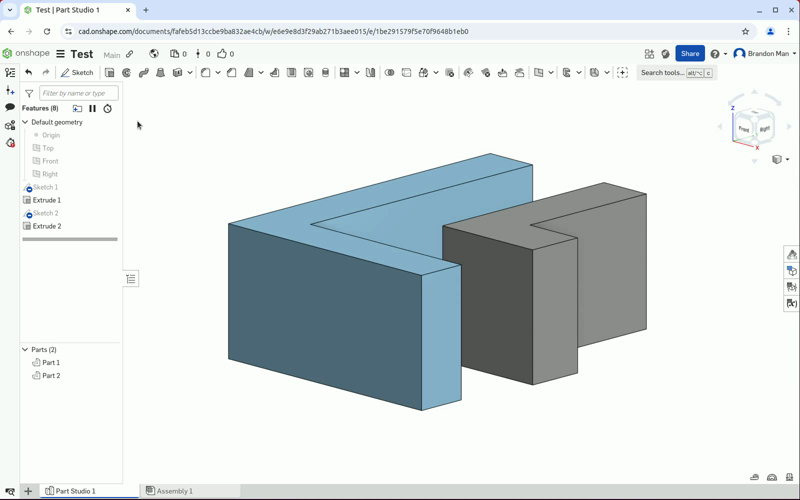
key(left, 3)
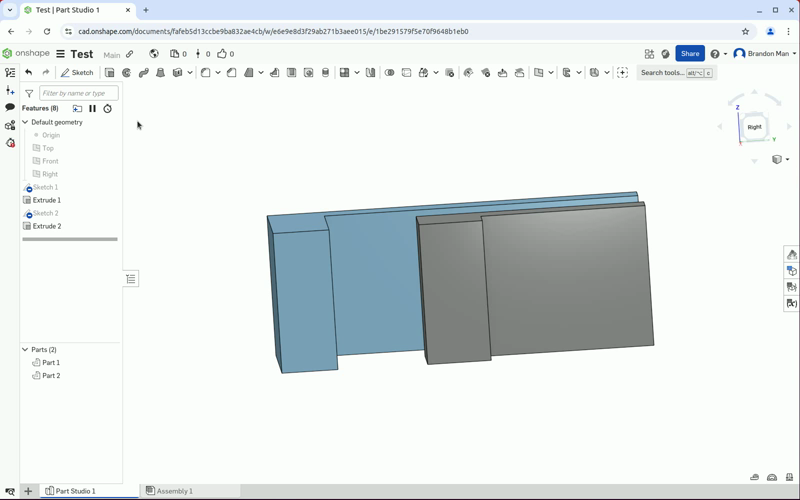
key(right, 3)
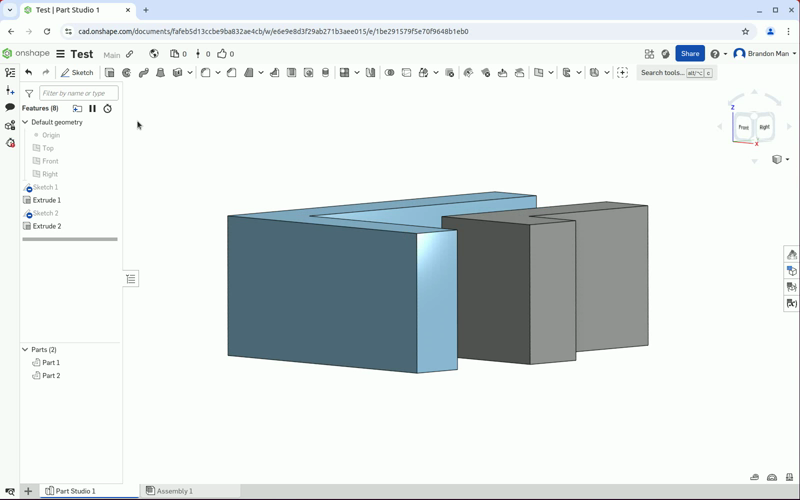
key(down, 3)
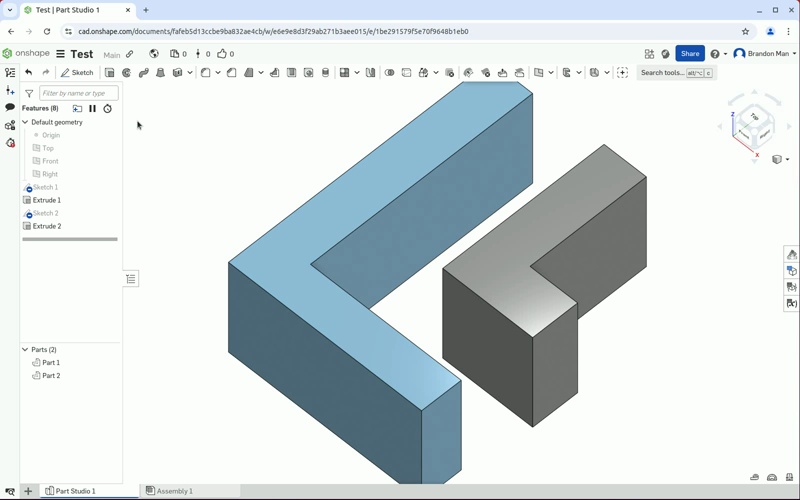
mouse_move(73, 189)
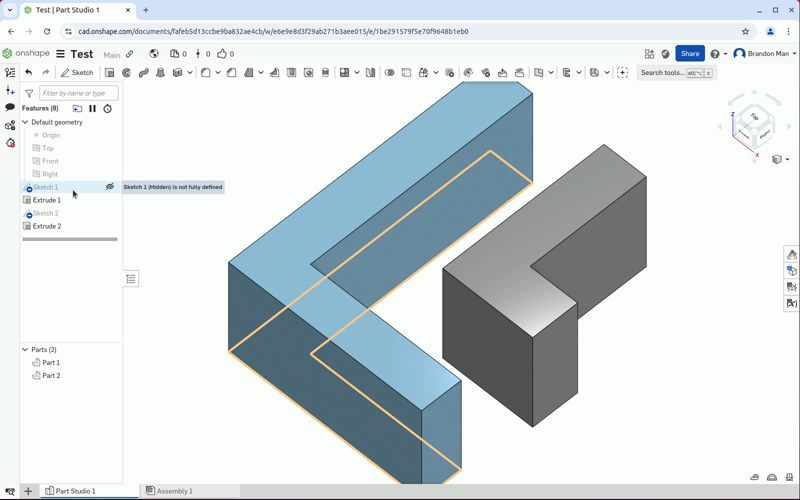
click(73, 189)